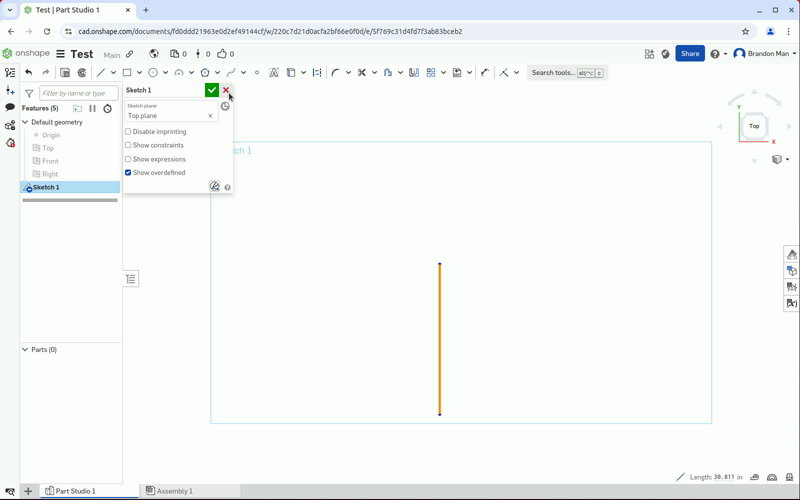
key(shift+h)
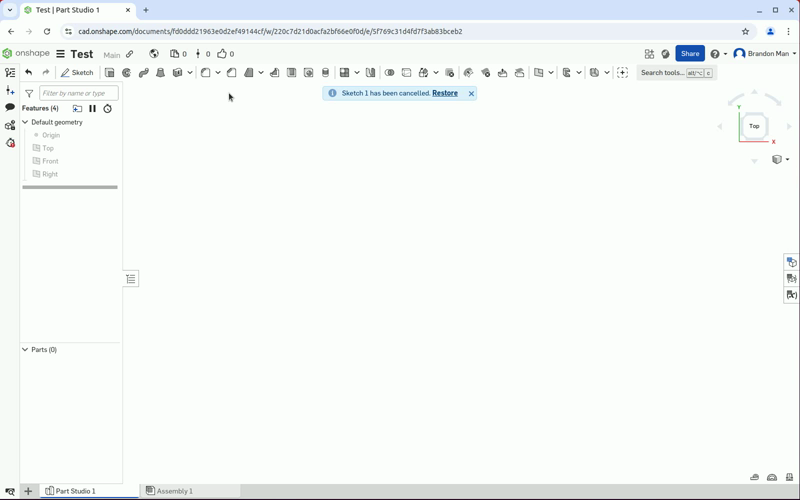
mouse_move(73, 352)
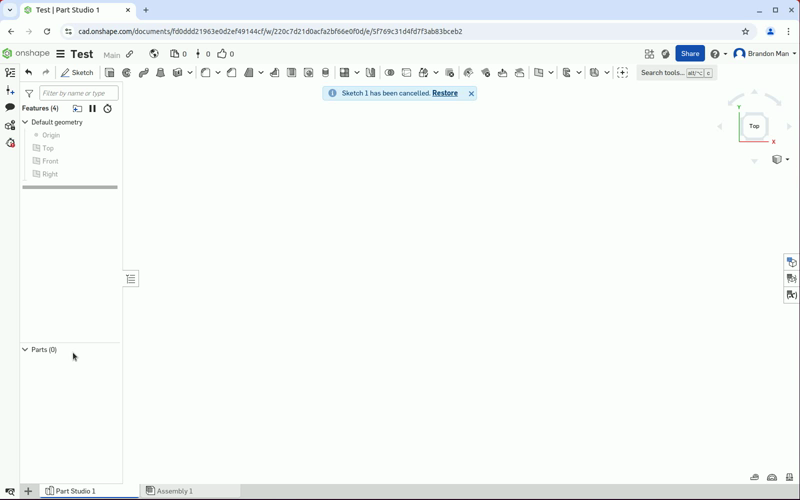
key(y)
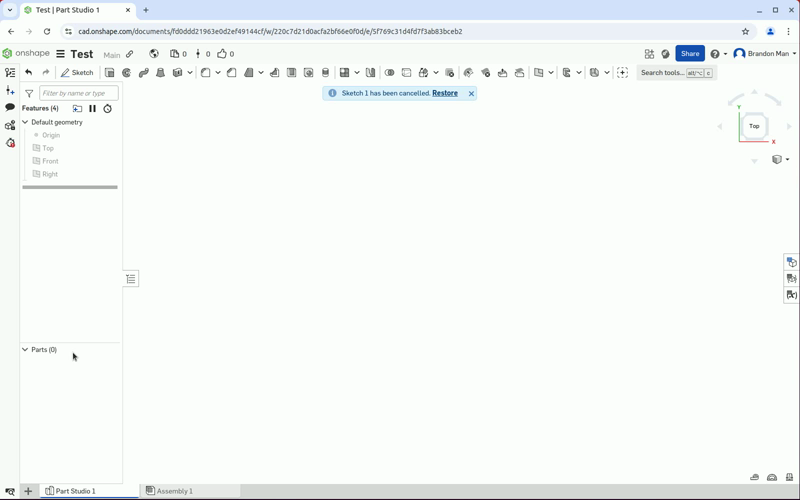
key(shift+p)
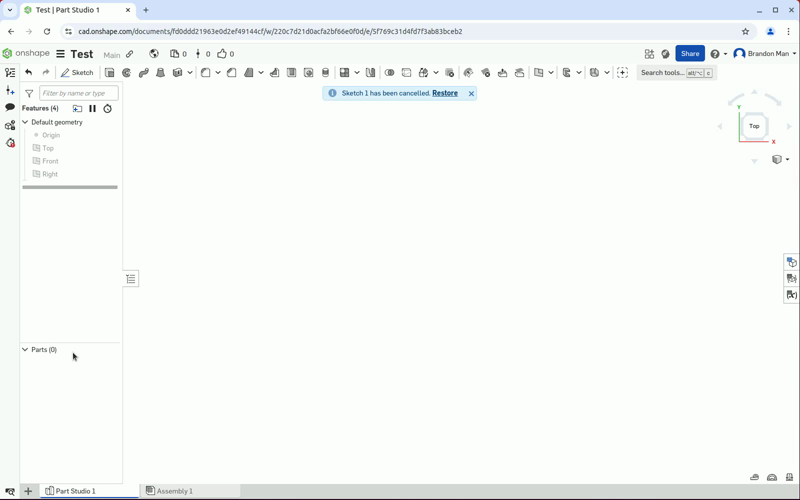
key(space)
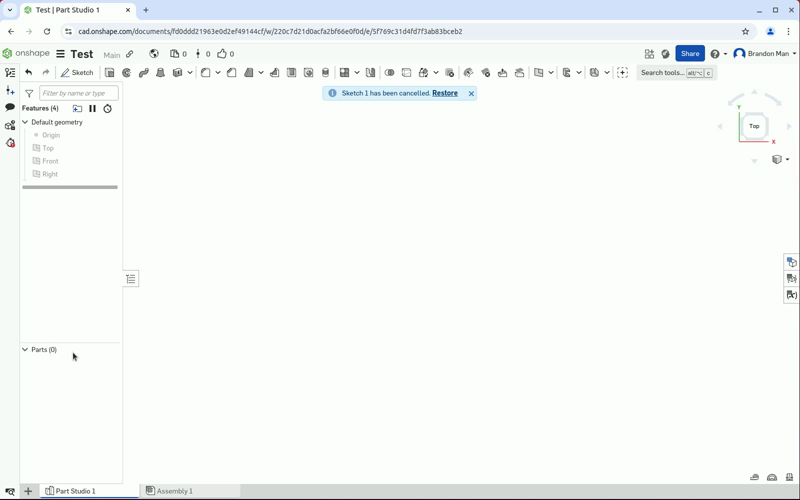
key_down(shift)
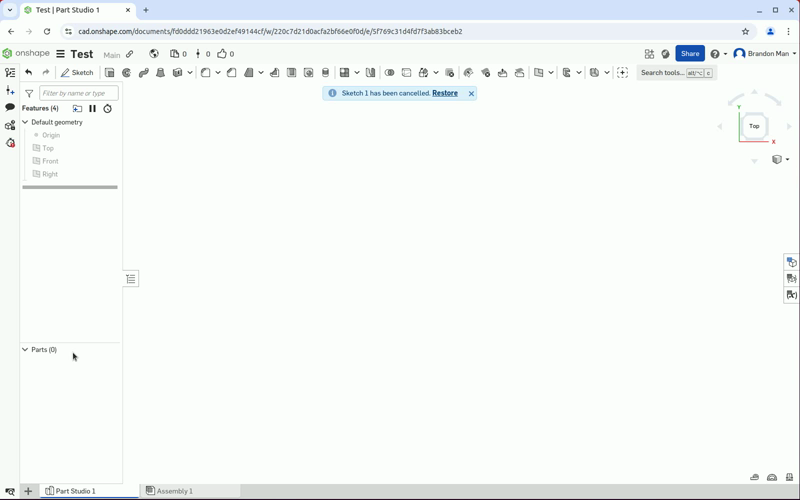
key(up)
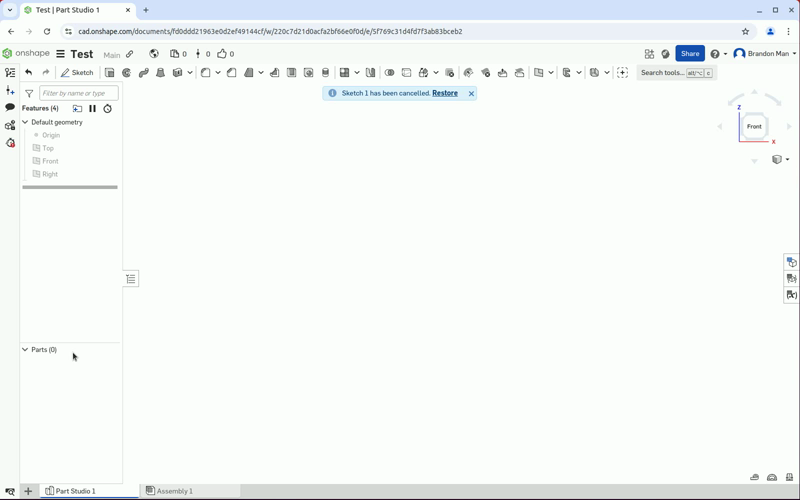
key_up(shift)
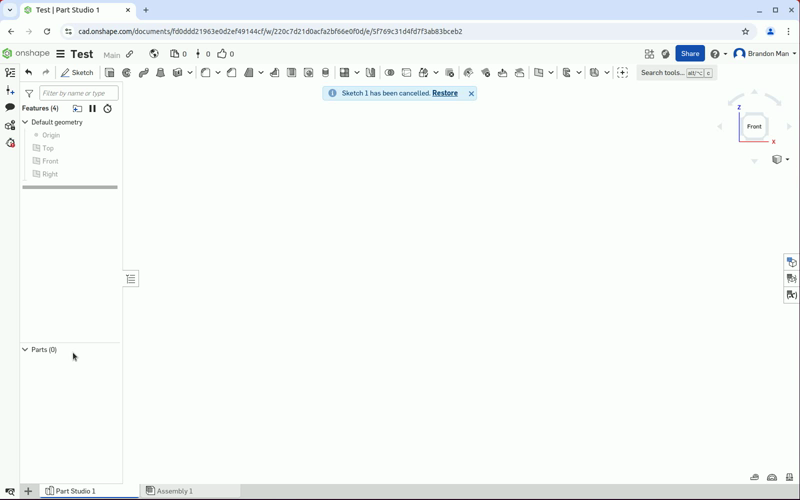
mouse_move(73, 352)
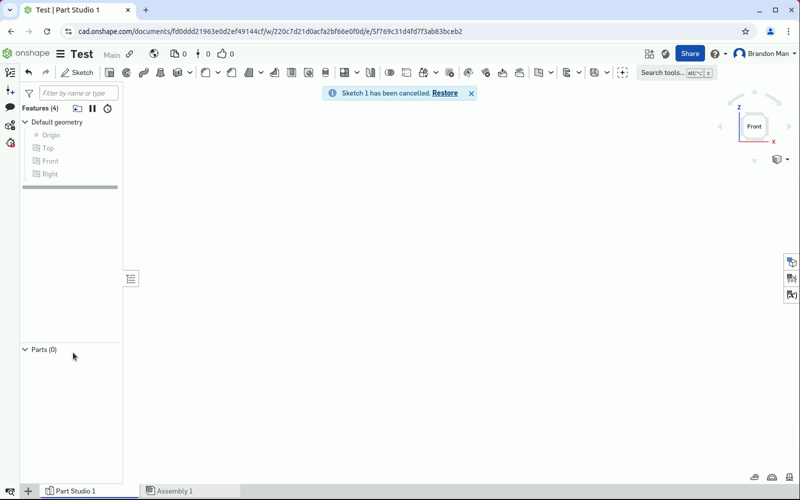
key(shift+y)
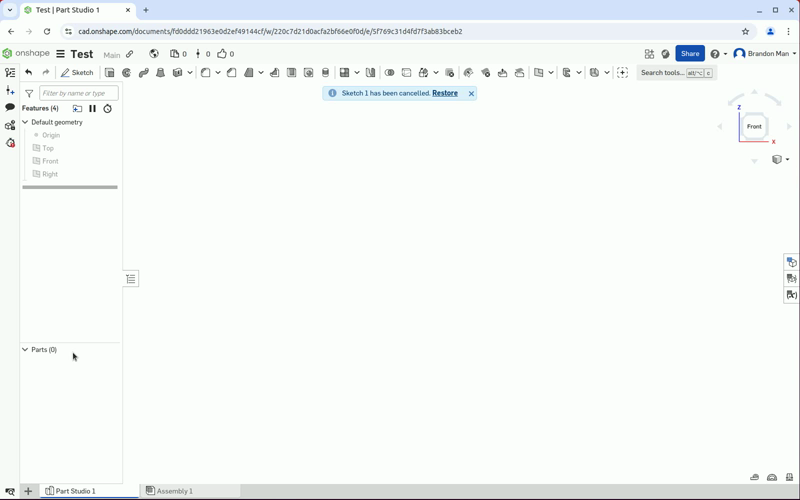
key(shift+s)
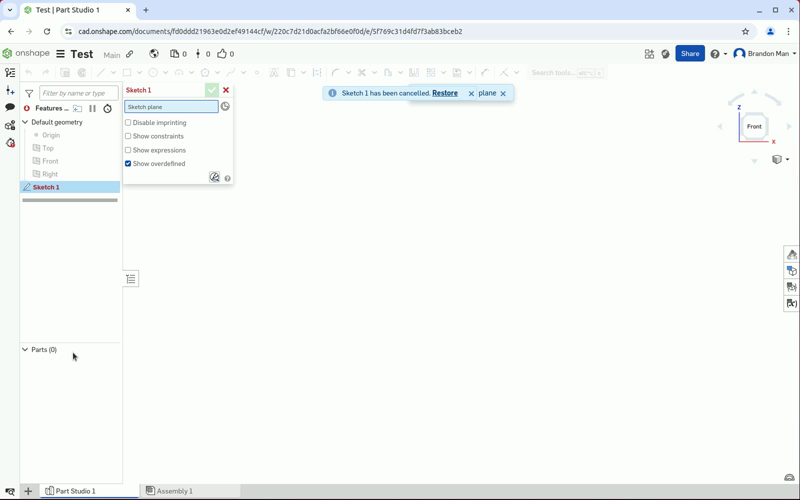
mouse_move(73, 163)
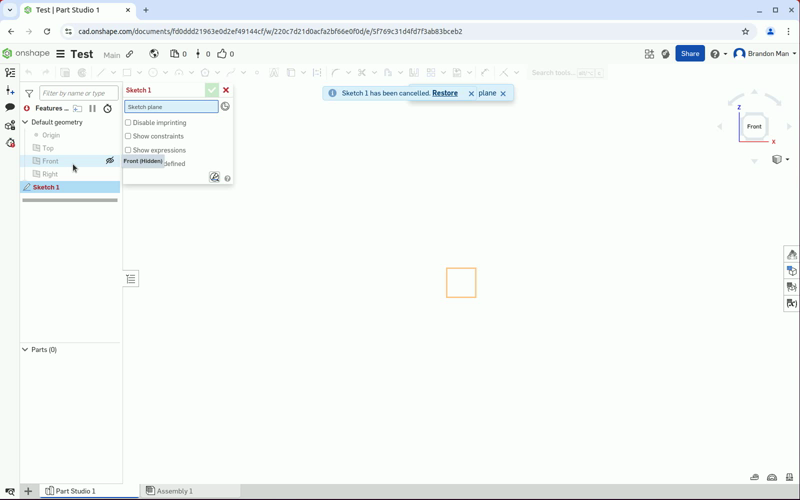
click(73, 163)
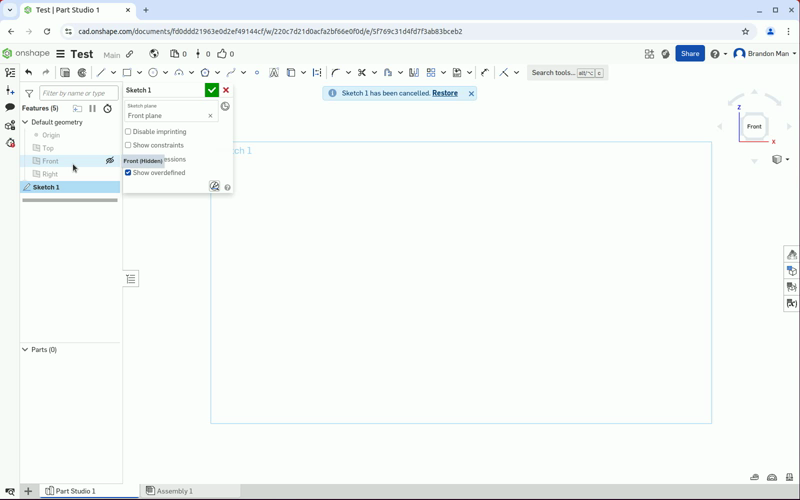
mouse_move(73, 352)
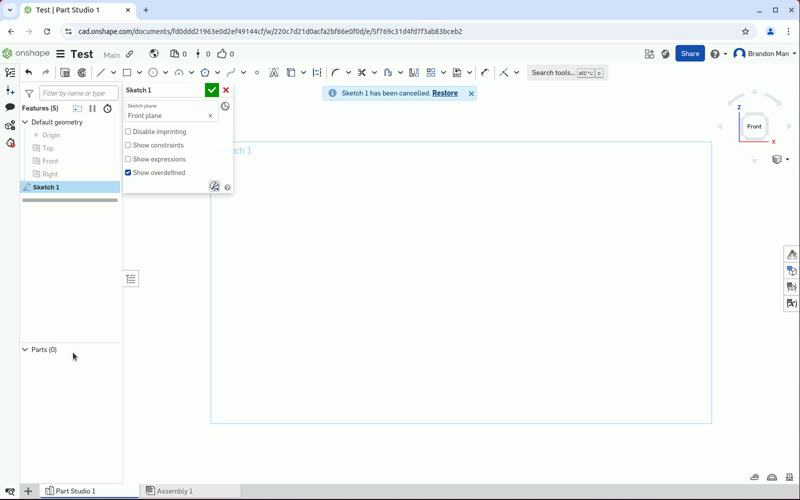
key(y)
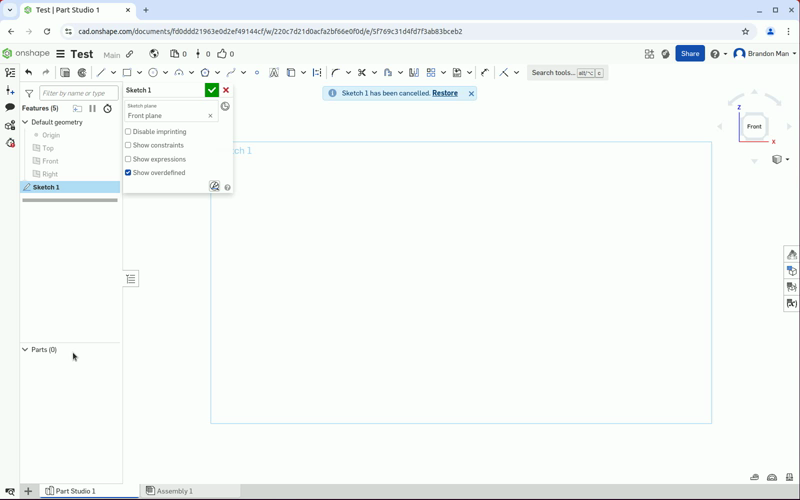
key(c)
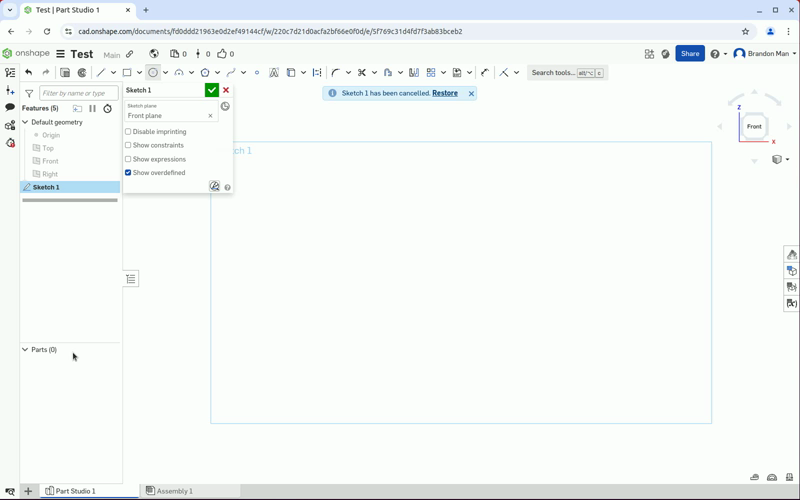
key_down(shift)
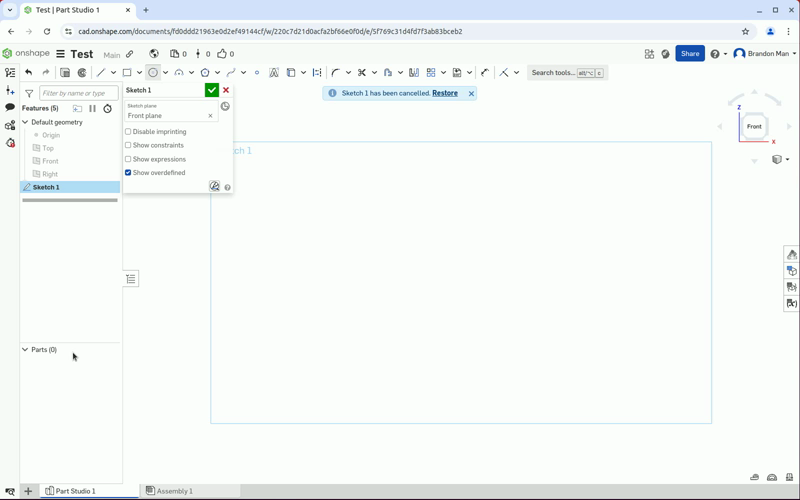
mouse_move(364, 224)
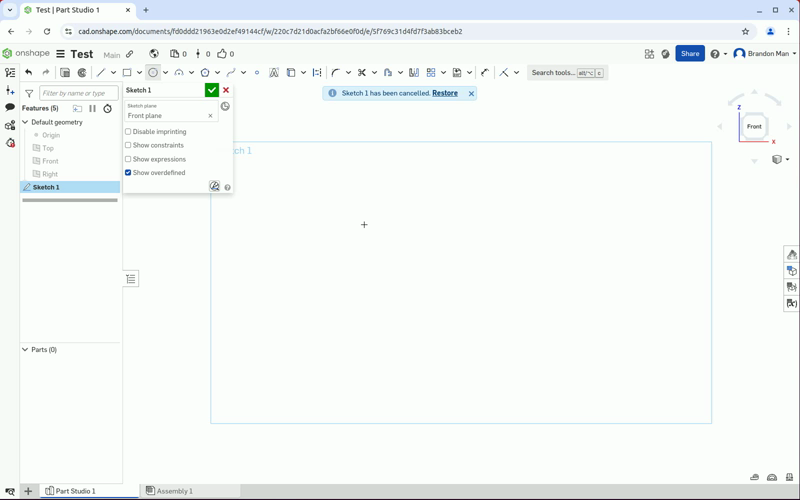
click(364, 224)
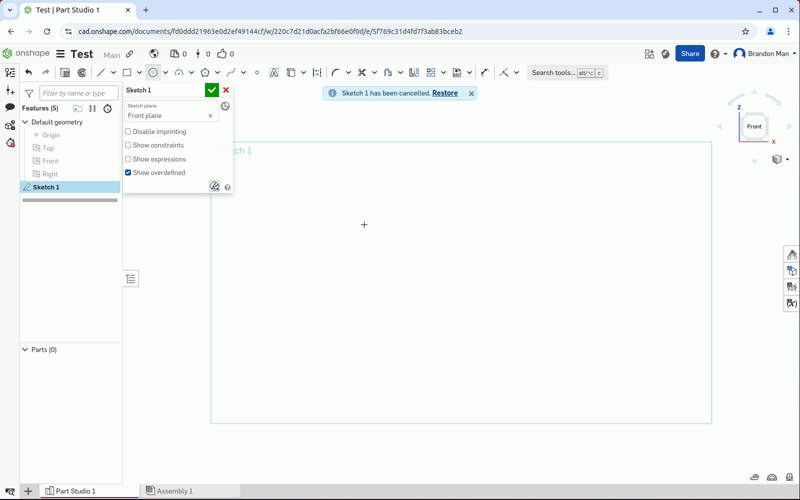
key_up(shift)
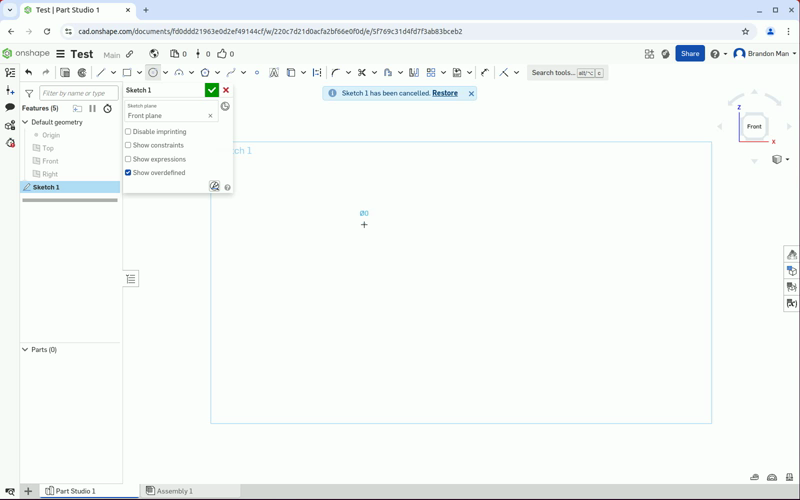
mouse_move(380, 224)
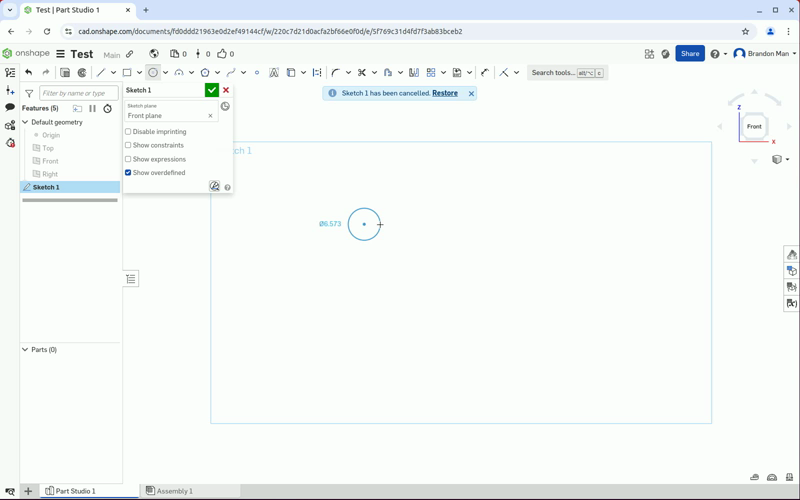
click(380, 224)
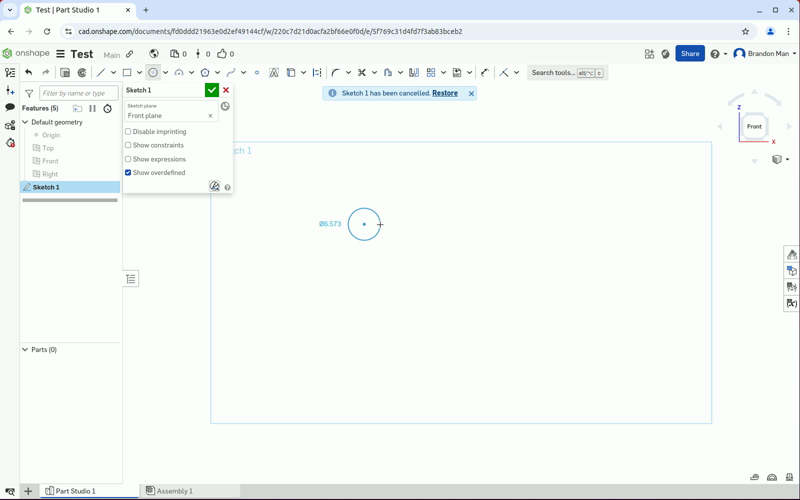
key(esc)
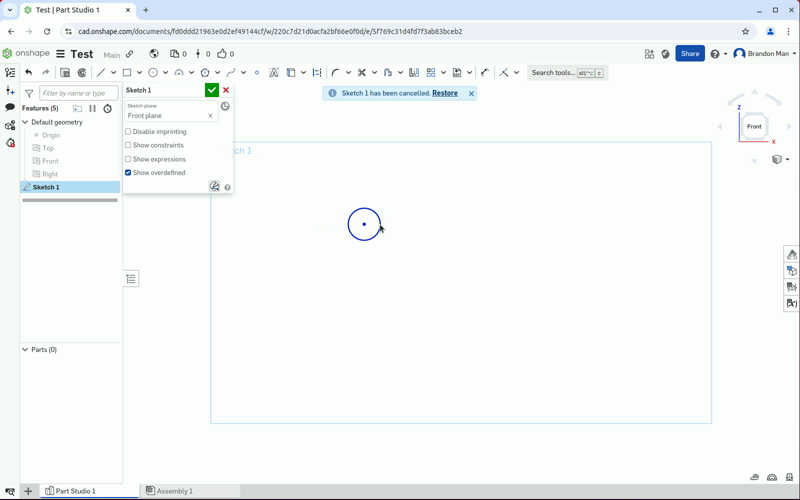
mouse_move(367, 233)
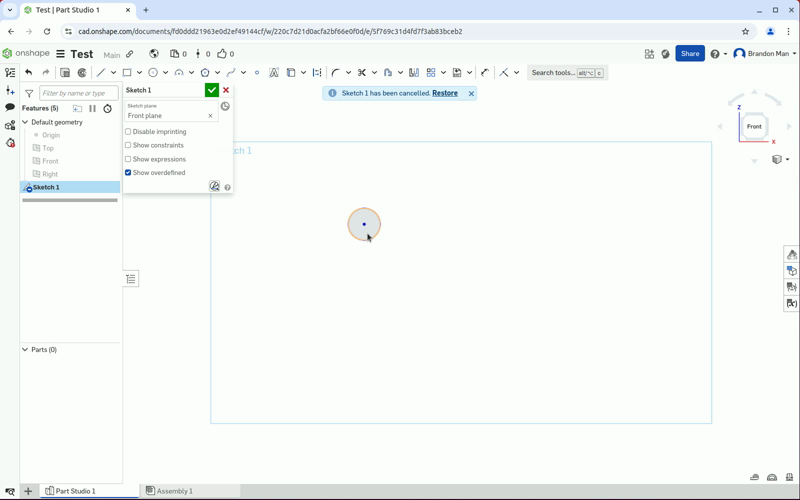
scroll(6)
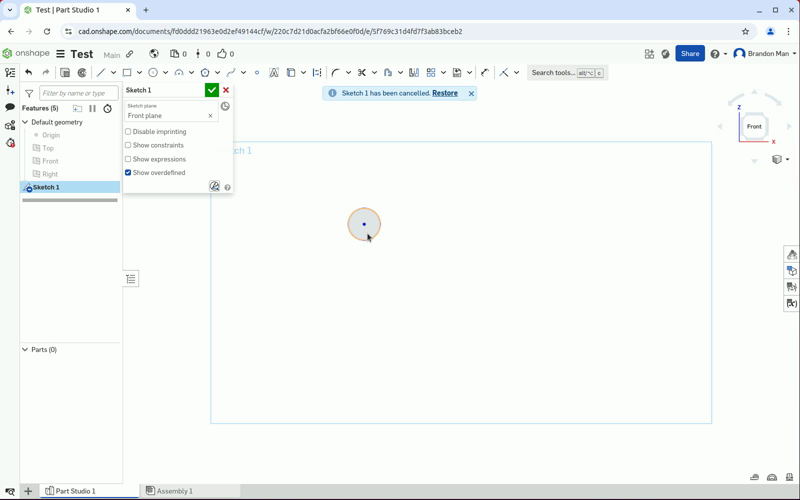
scroll(6)
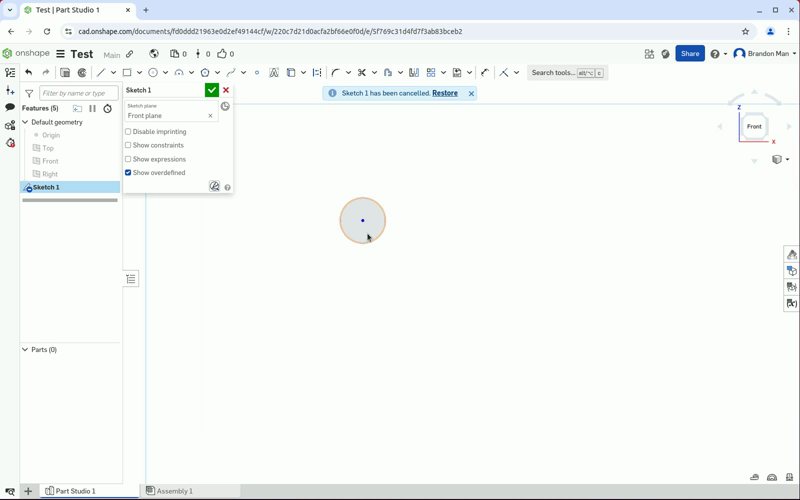
scroll(6)
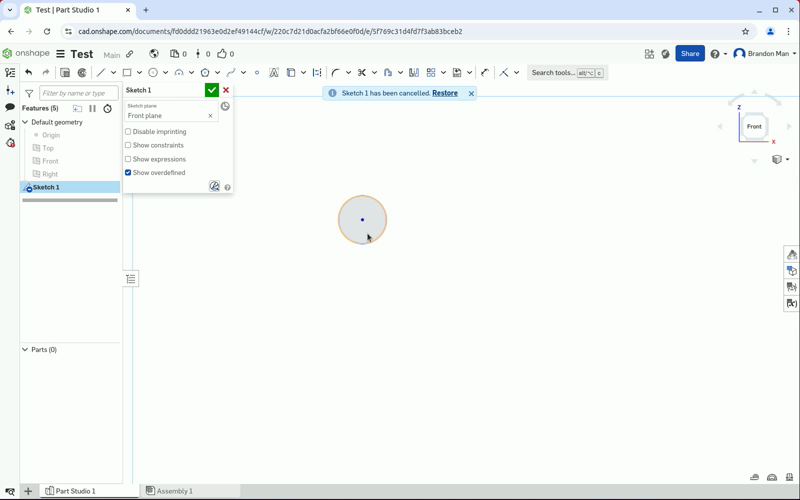
scroll(6)
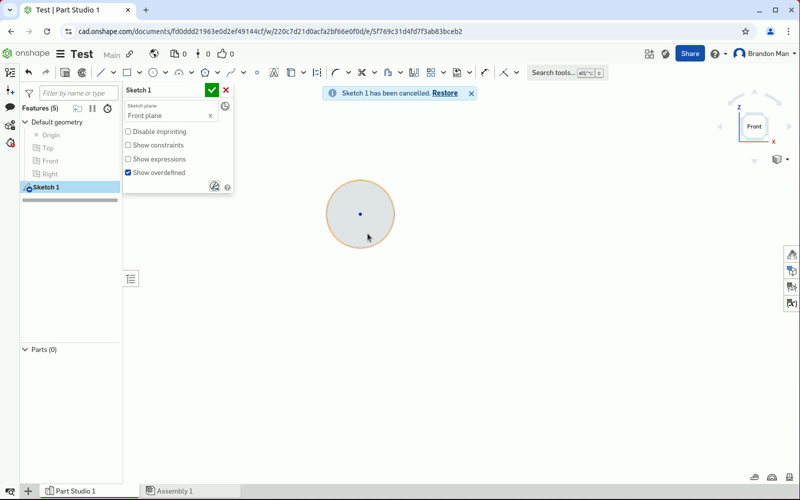
scroll(6)
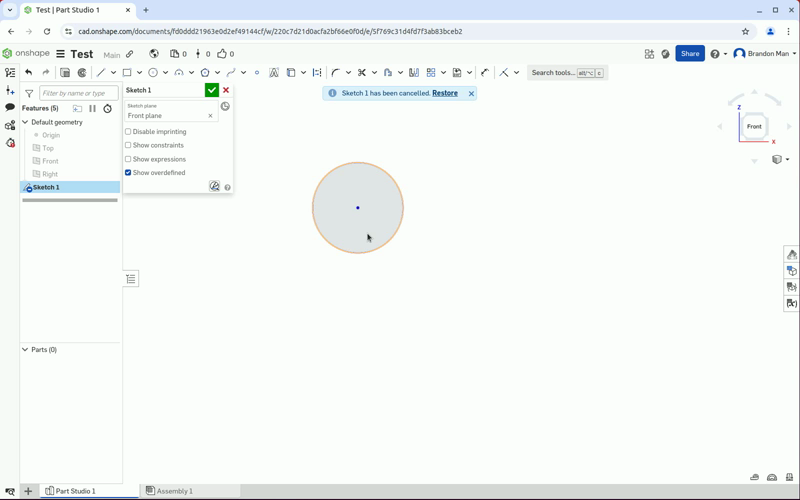
scroll(6)
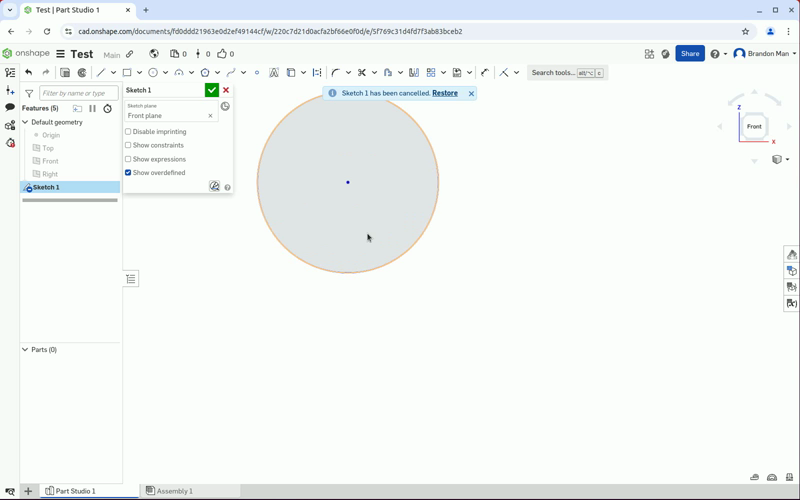
scroll(6)
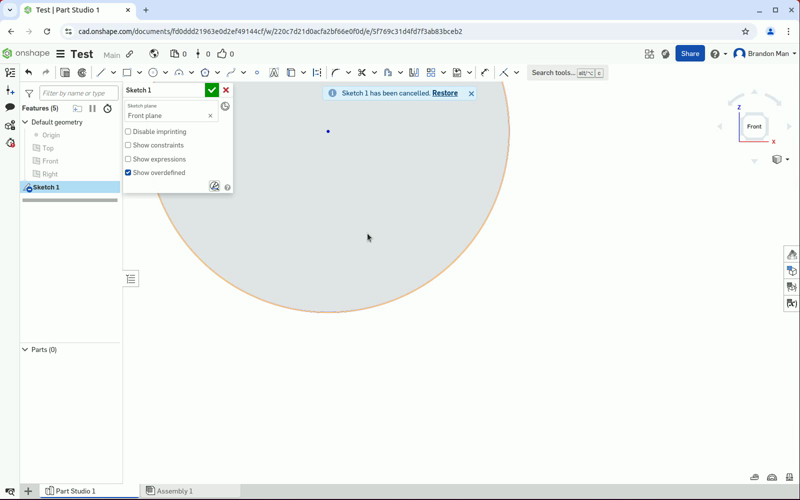
click(367, 233)
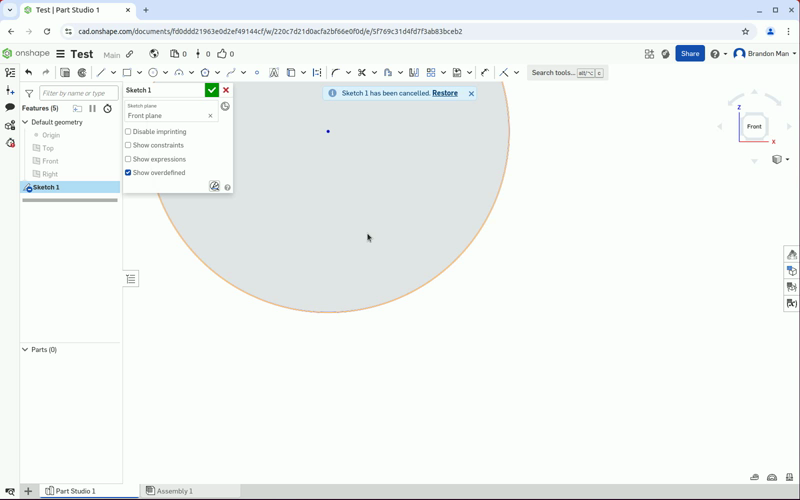
scroll(-6)
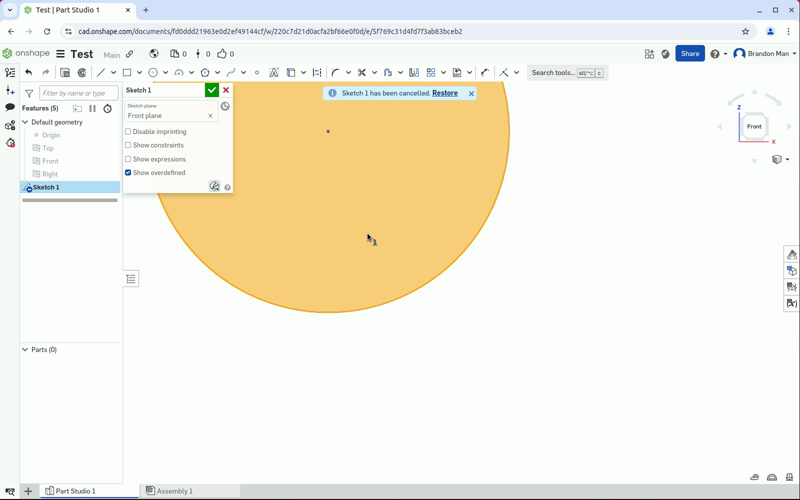
scroll(-6)
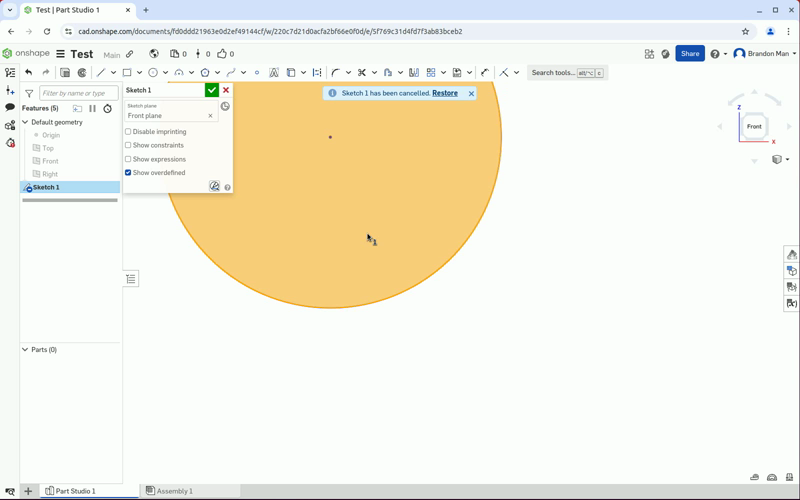
scroll(-6)
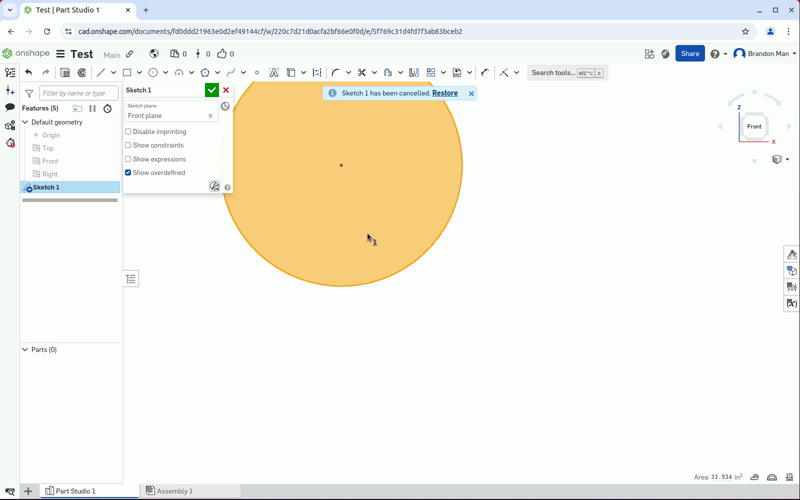
scroll(-6)
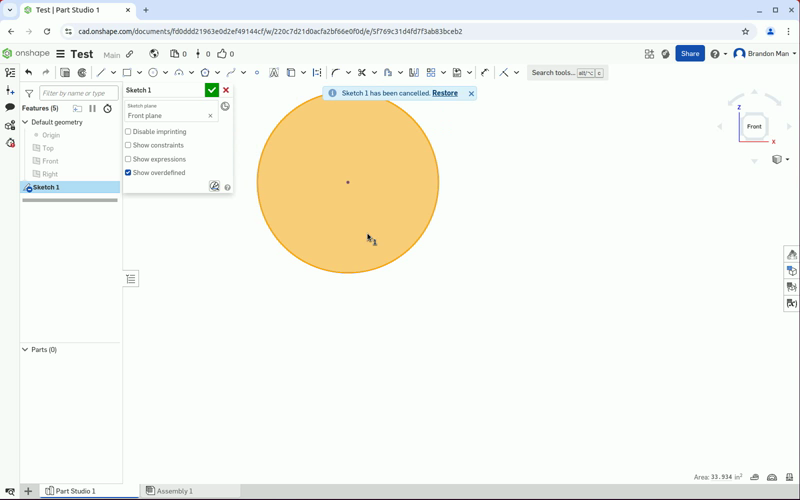
scroll(-6)
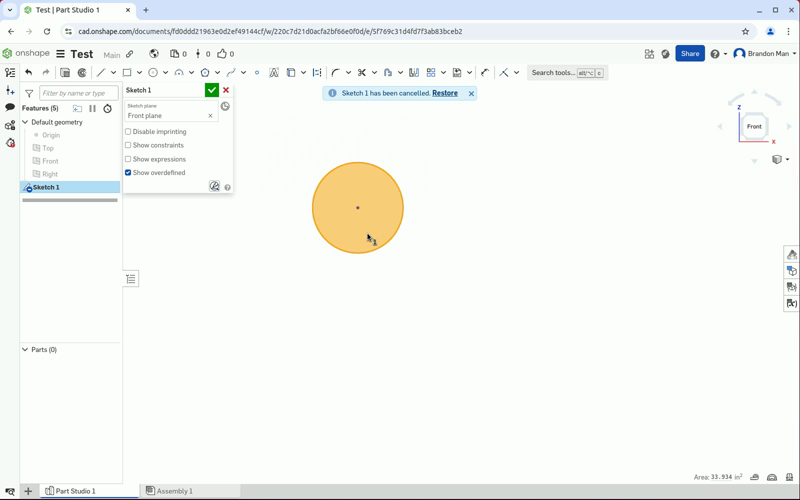
scroll(-6)
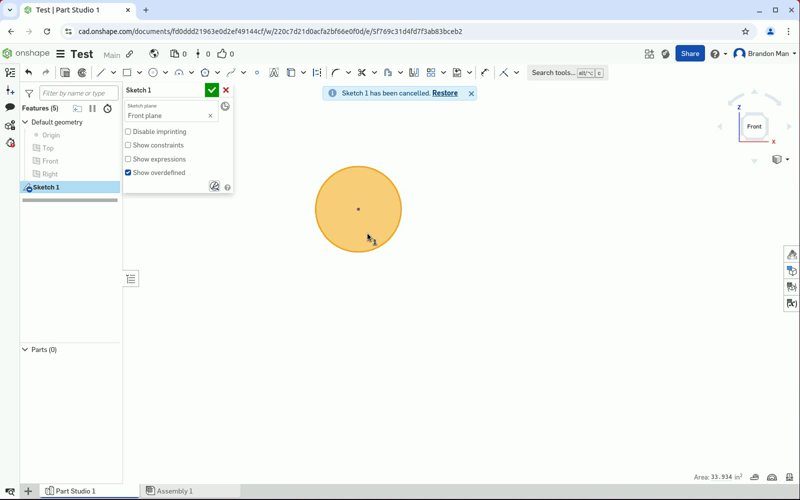
scroll(-6)
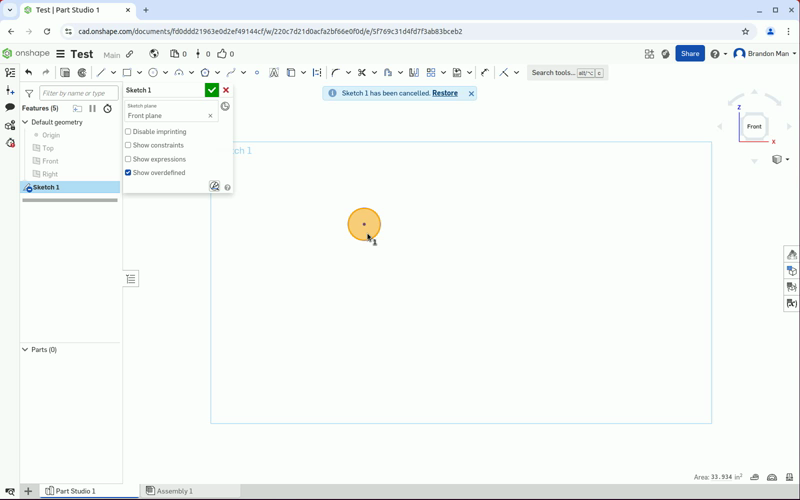
mouse_move(73, 352)
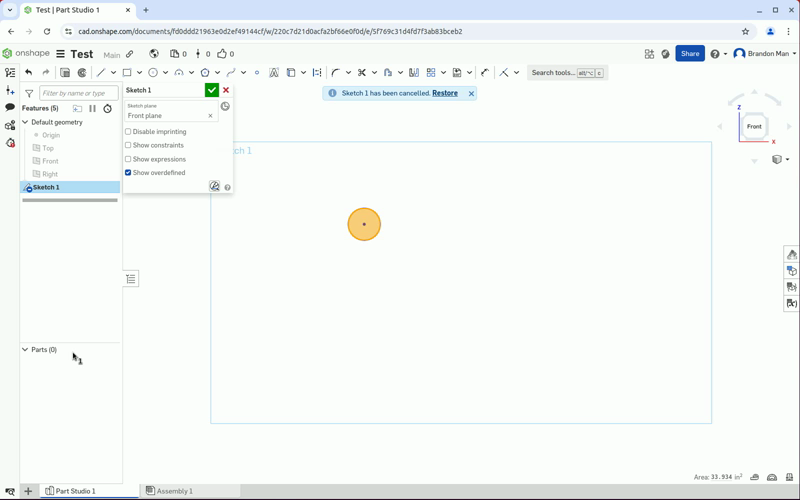
key(shift+y)
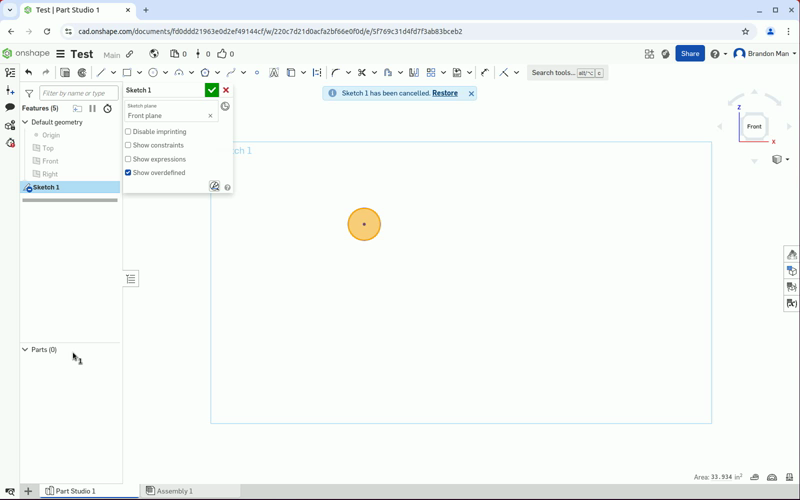
key(shift+e)
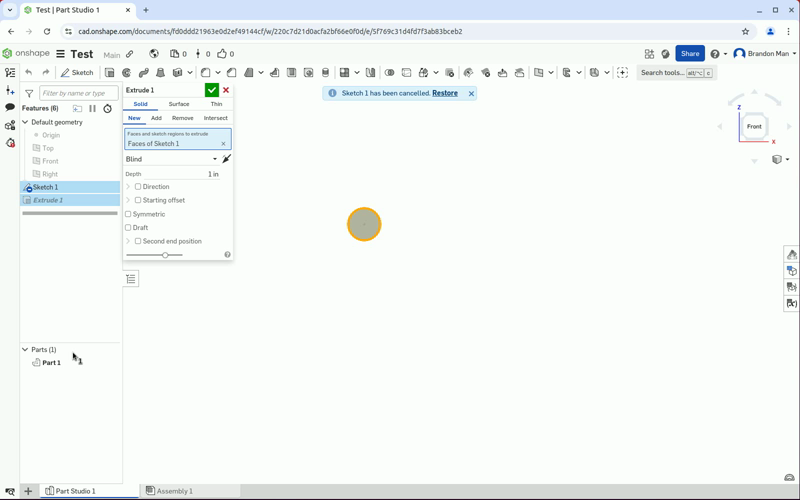
mouse_move(143, 106)
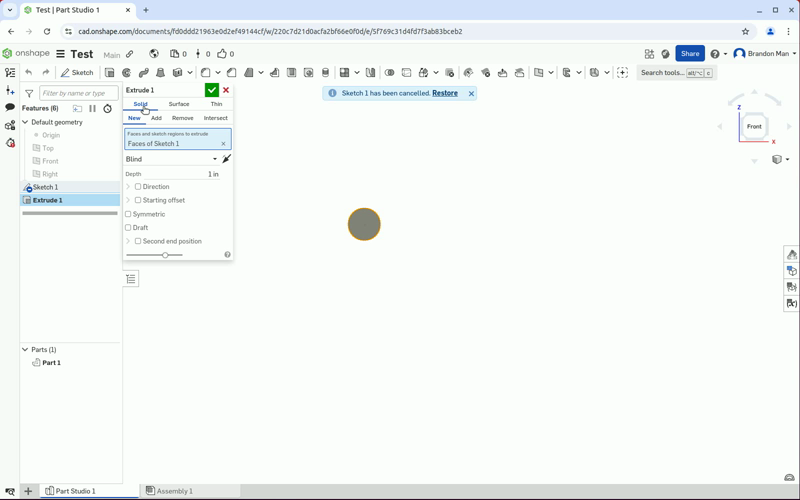
click(143, 106)
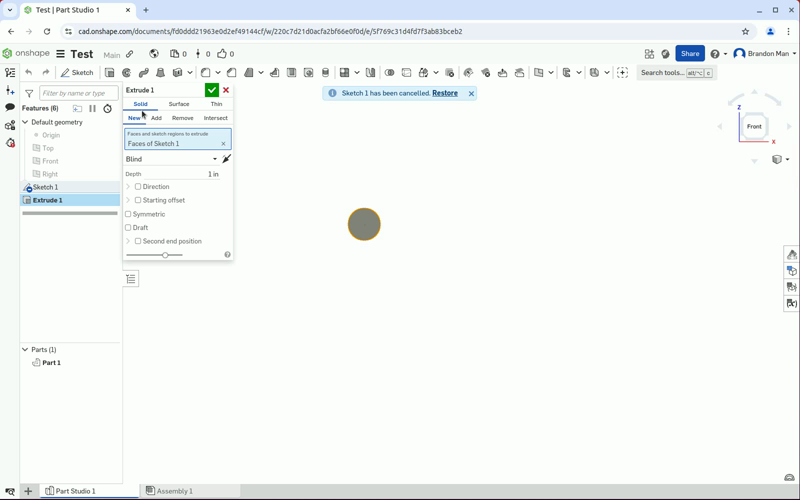
mouse_move(137, 120)
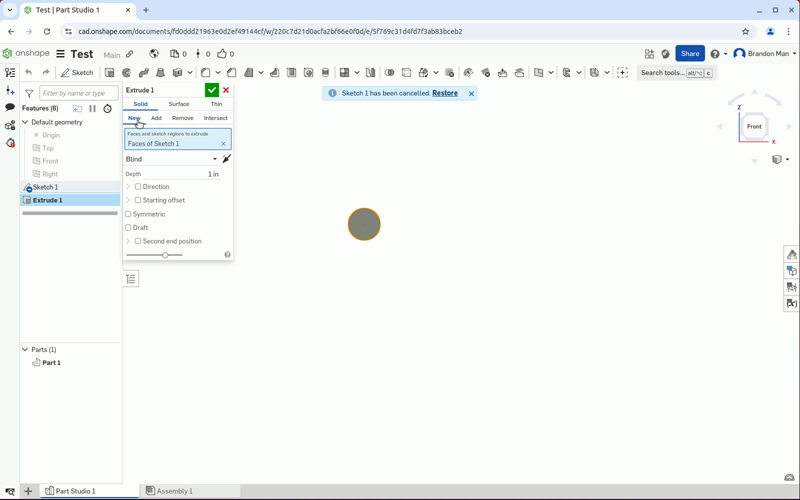
click(137, 120)
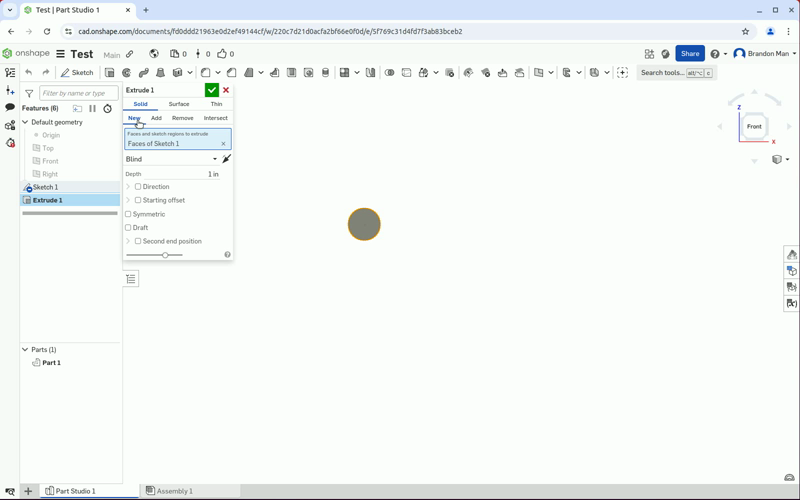
key(tab, 4)
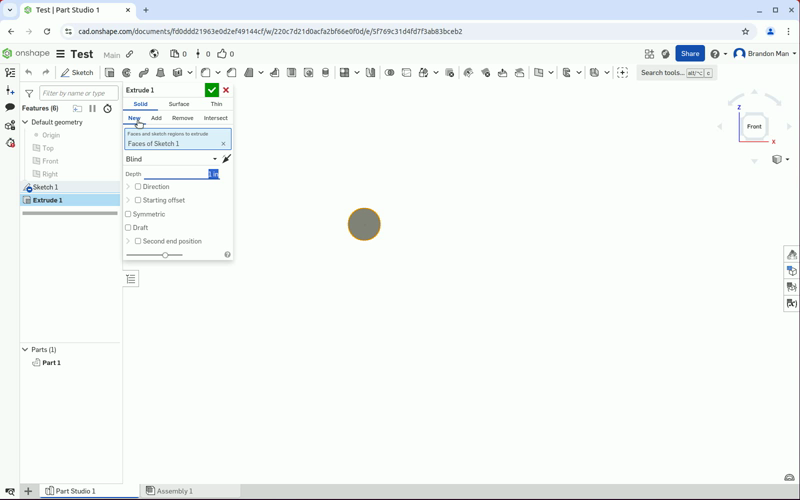
text(0.481)
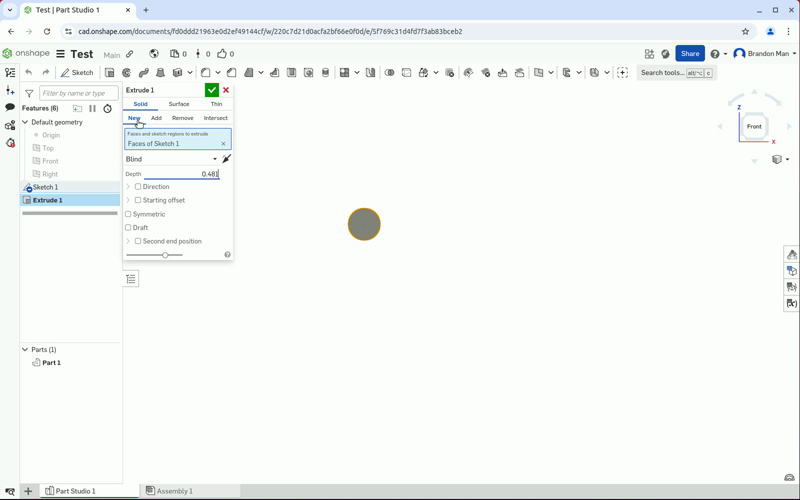
key(enter)
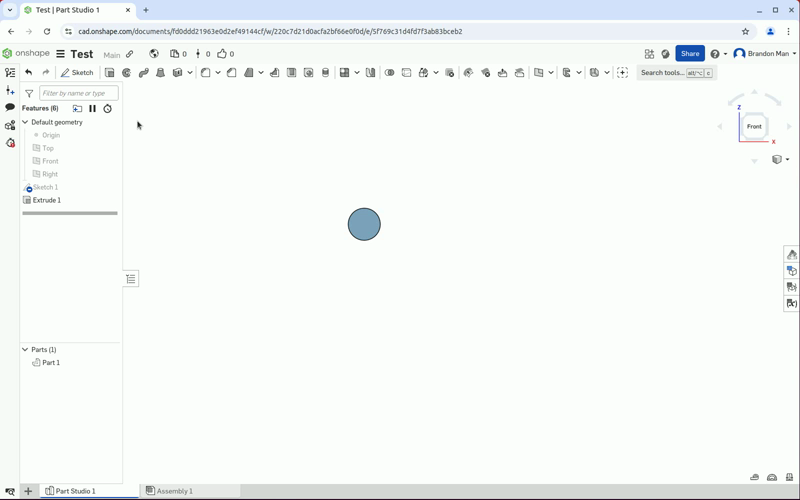
key(shift+h)
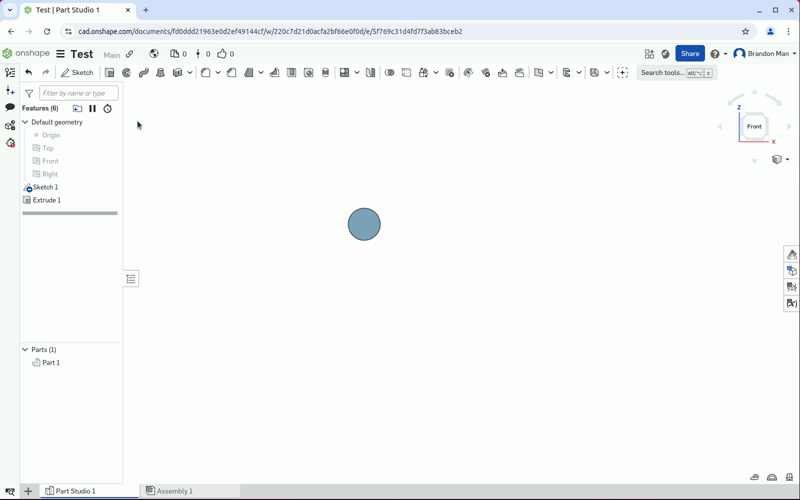
key(shift+h)
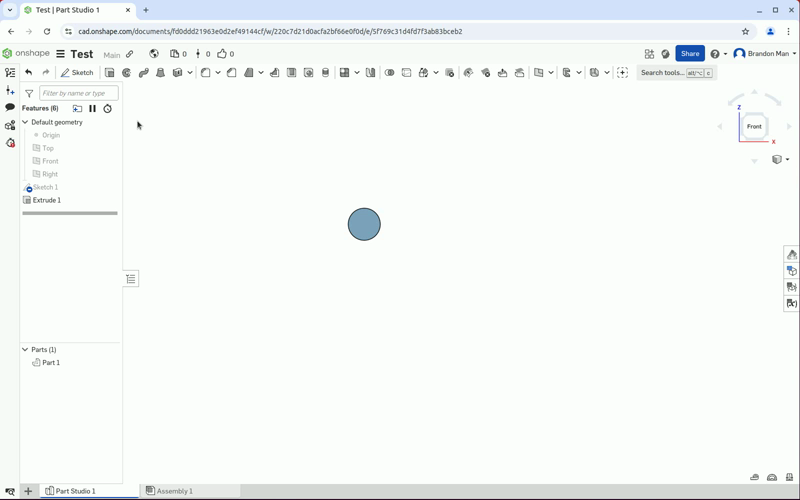
mouse_move(73, 189)
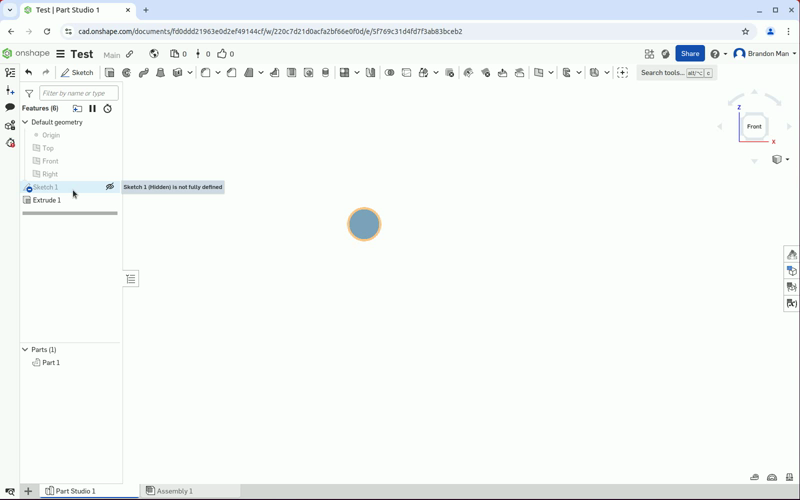
click(73, 189)
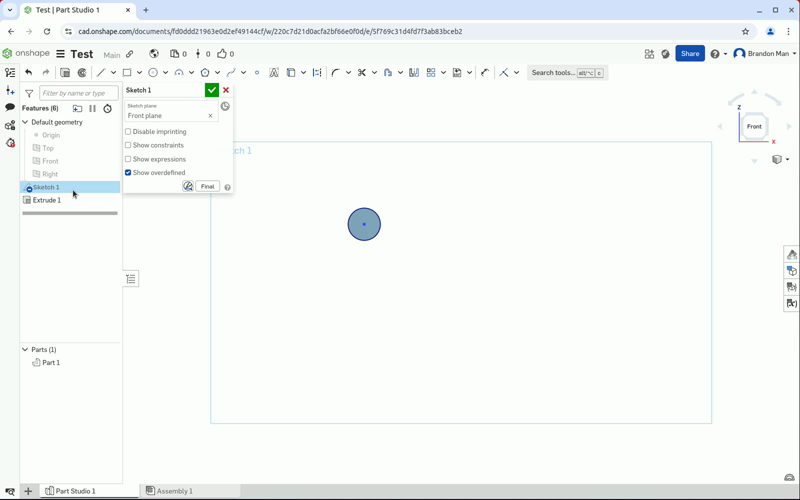
mouse_move(229, 92)
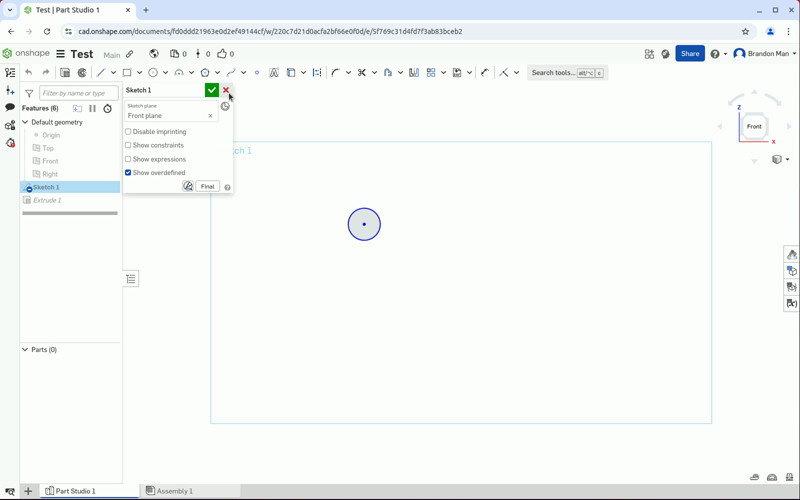
click(229, 92)
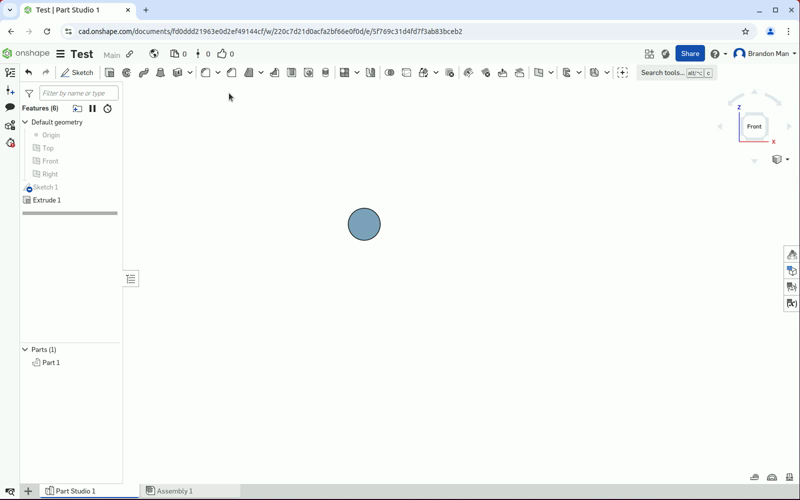
mouse_move(541, 75)
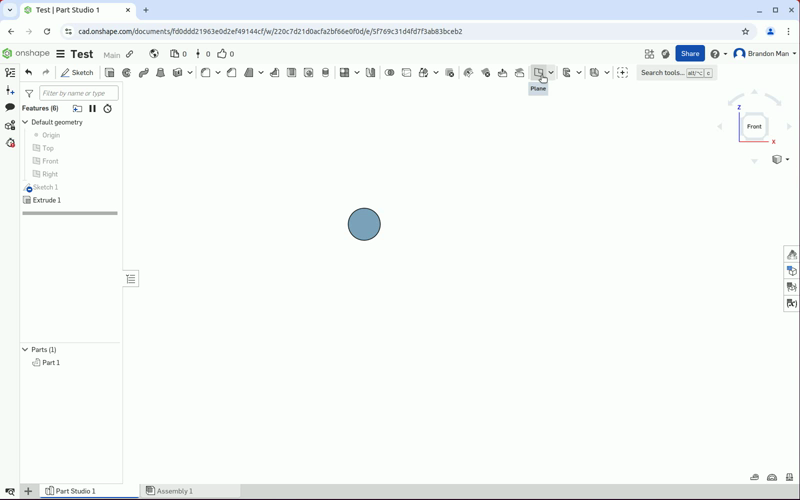
click(541, 75)
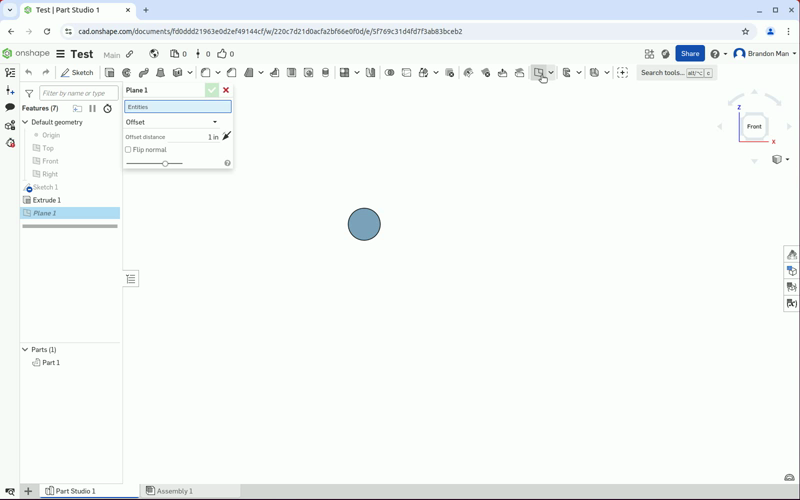
mouse_move(73, 163)
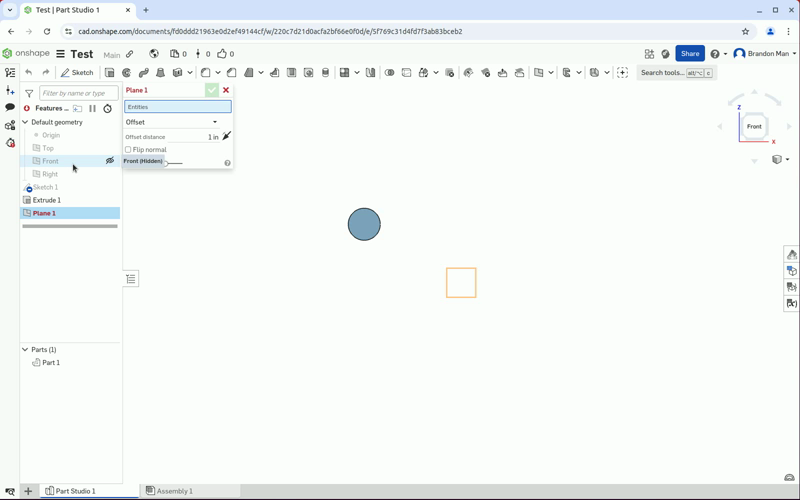
click(73, 163)
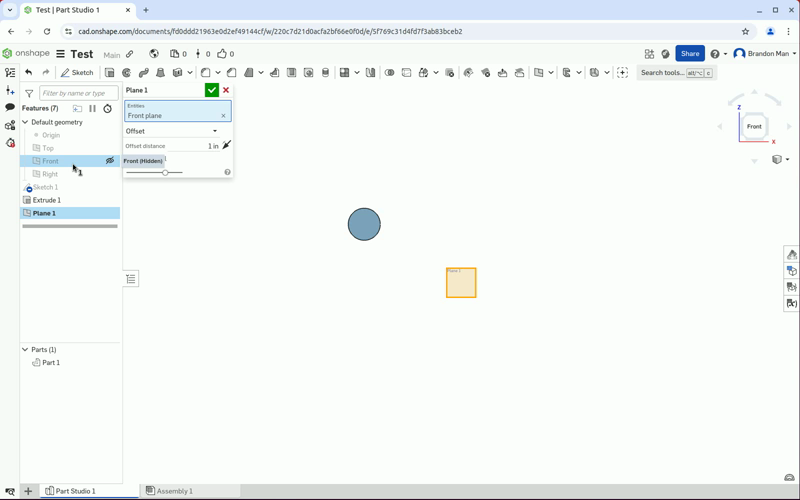
key(tab, 2)
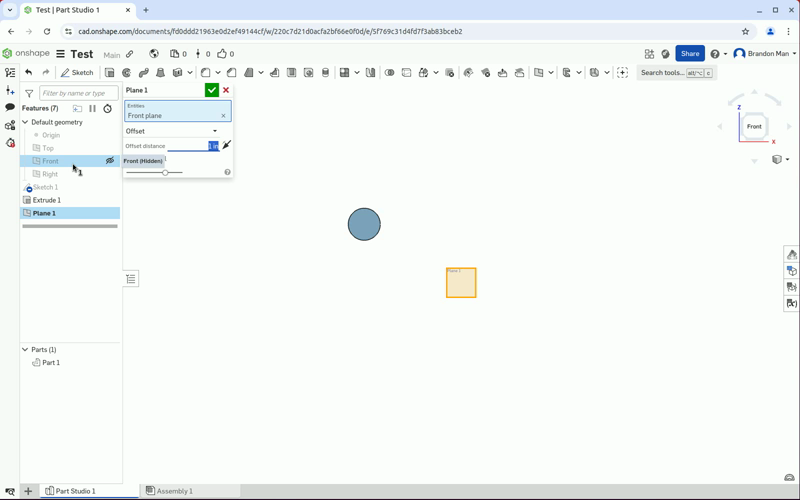
text(0.493)
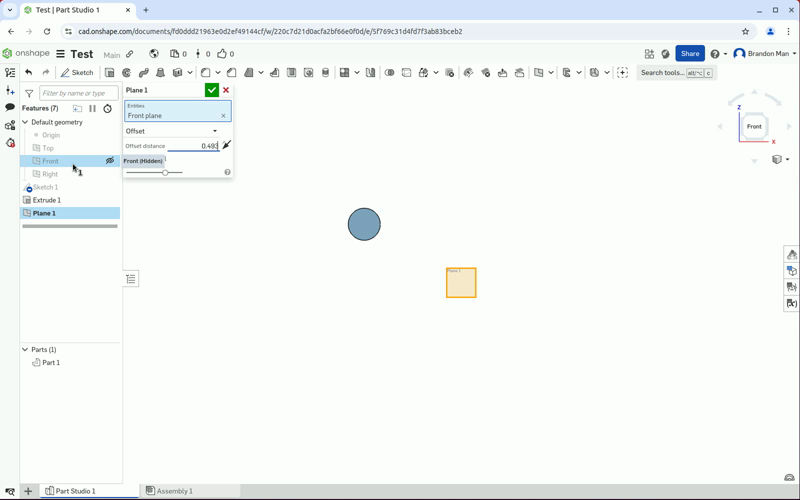
key(enter, 2)
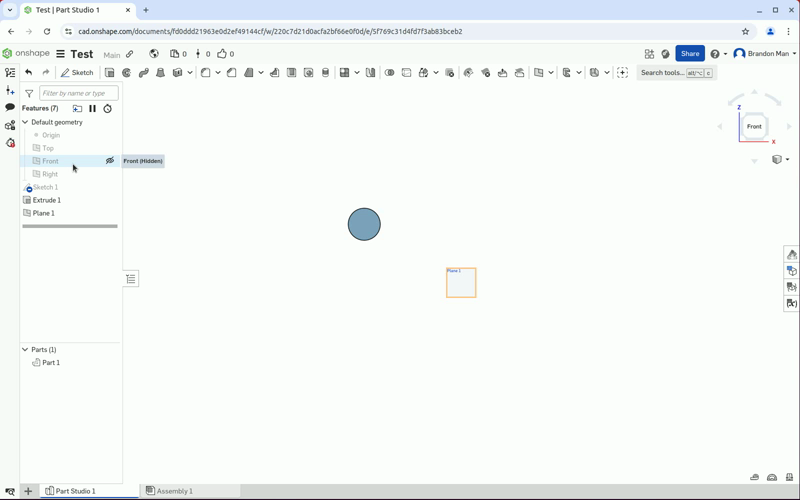
key(shift+s)
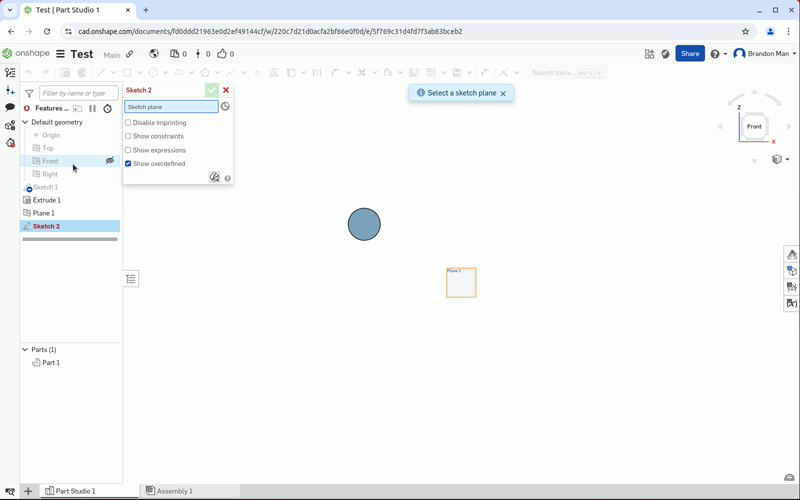
mouse_move(73, 215)
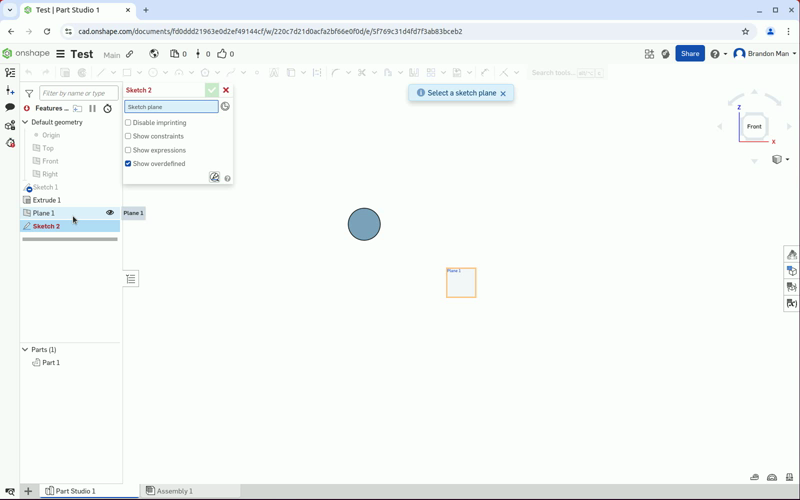
click(73, 215)
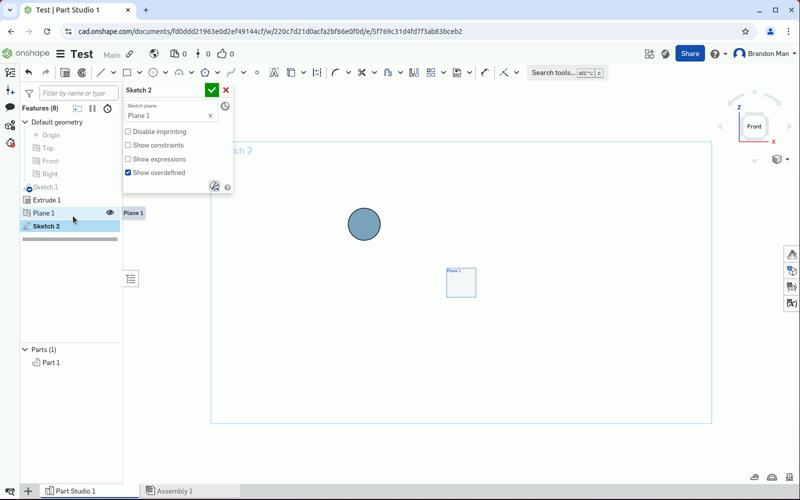
mouse_move(73, 352)
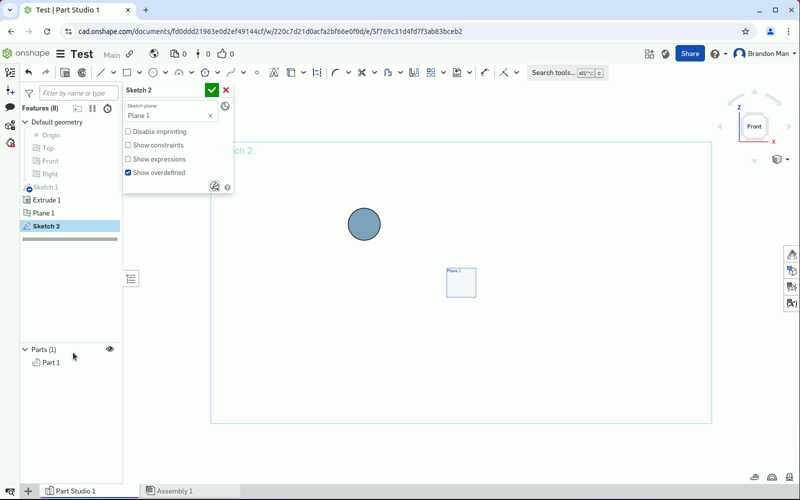
key(y)
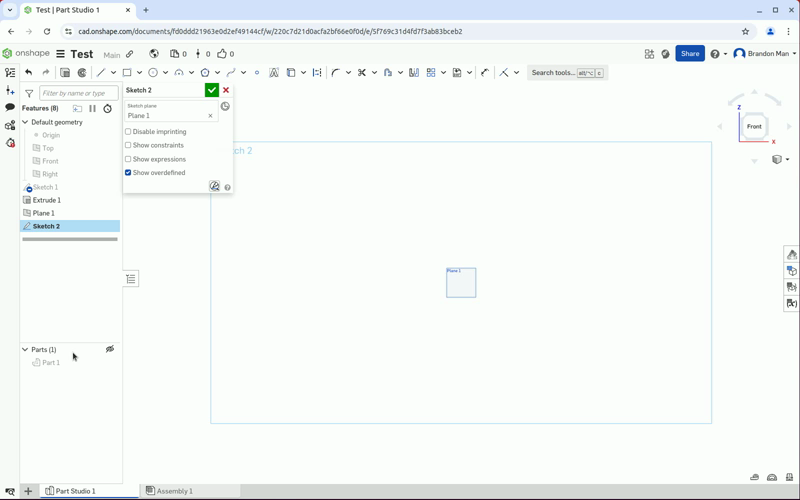
key(c)
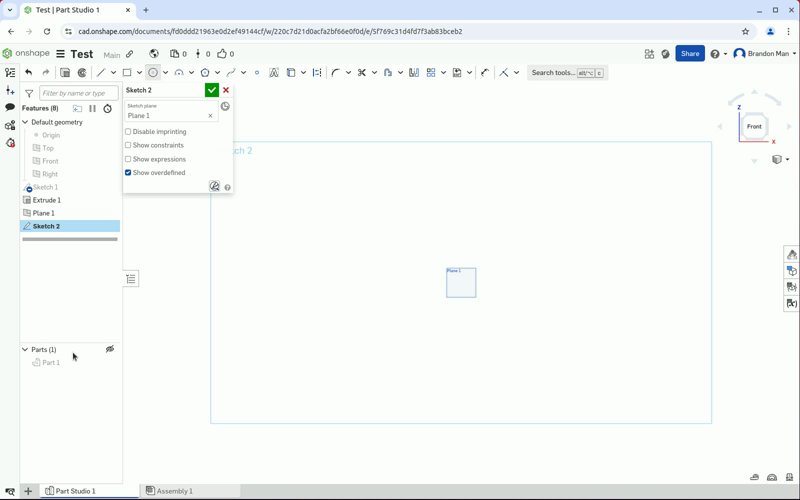
key_down(shift)
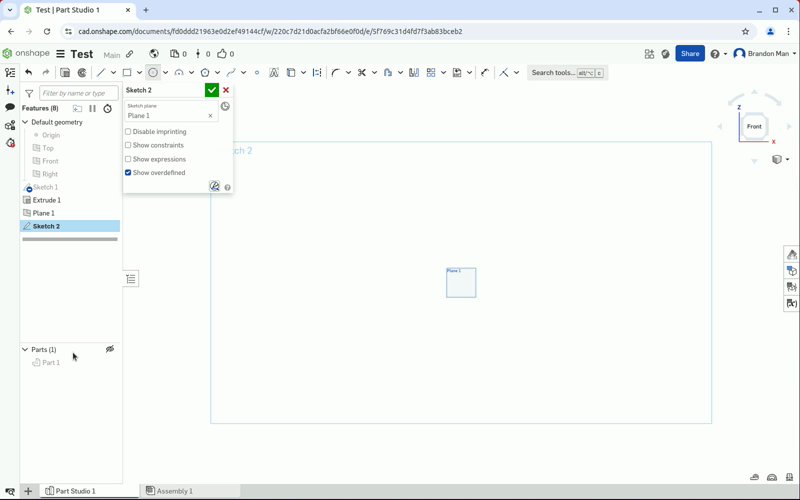
mouse_move(364, 224)
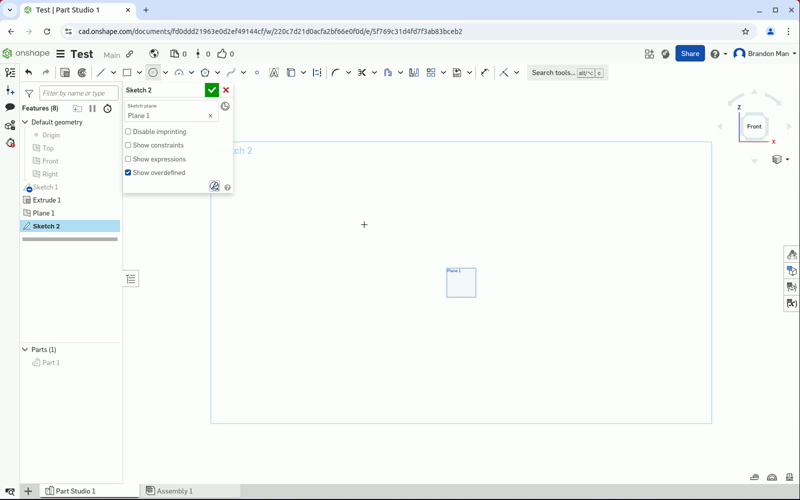
click(364, 224)
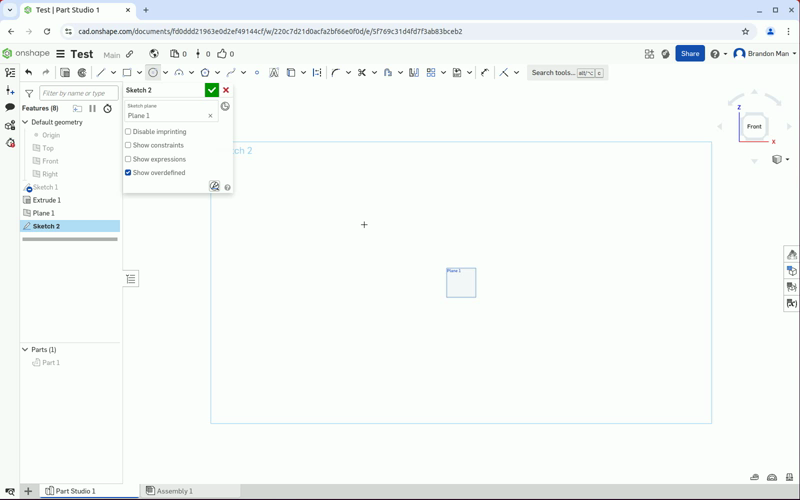
key_up(shift)
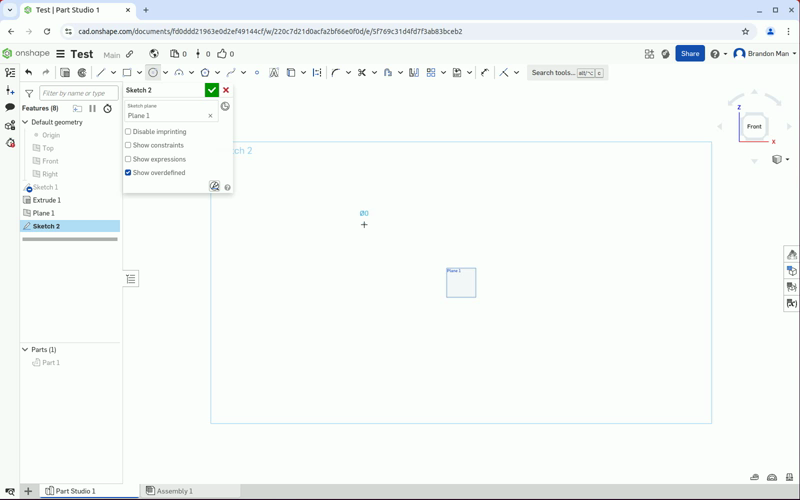
mouse_move(365, 224)
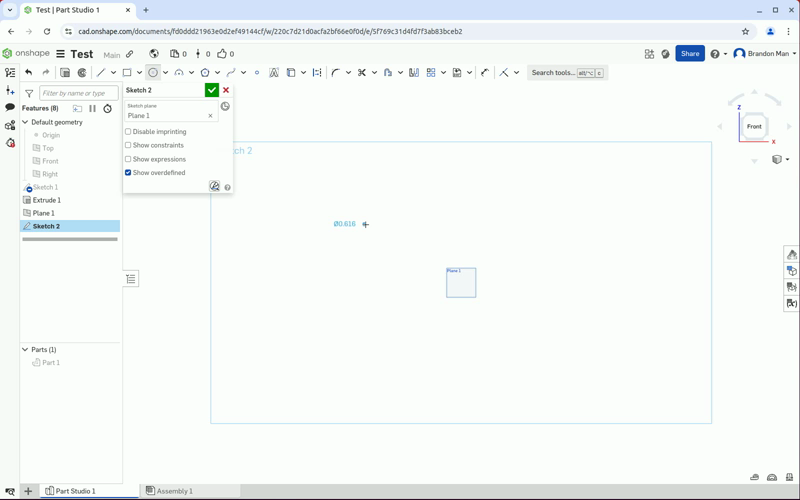
scroll(6)
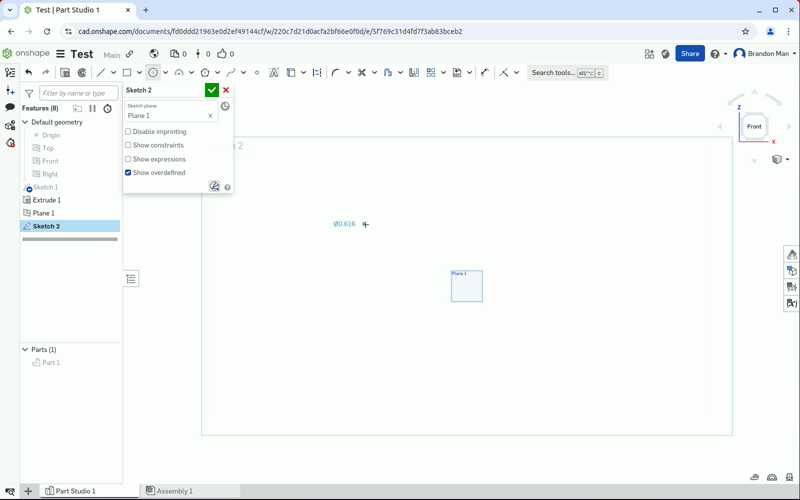
scroll(6)
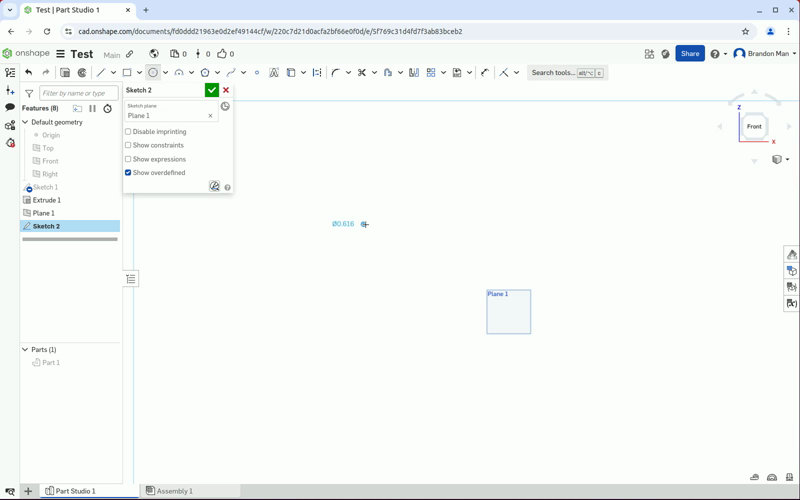
scroll(6)
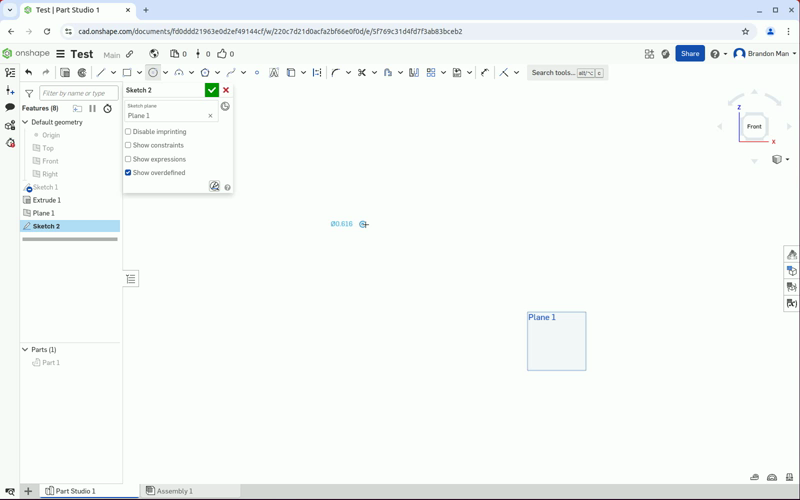
scroll(6)
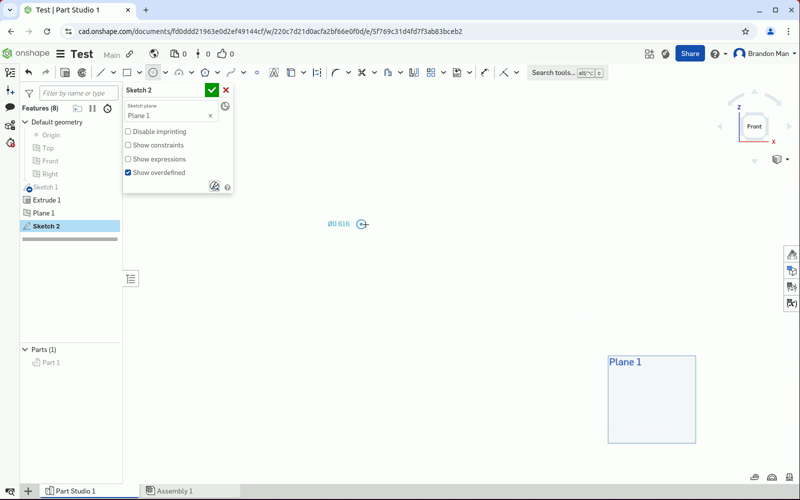
scroll(6)
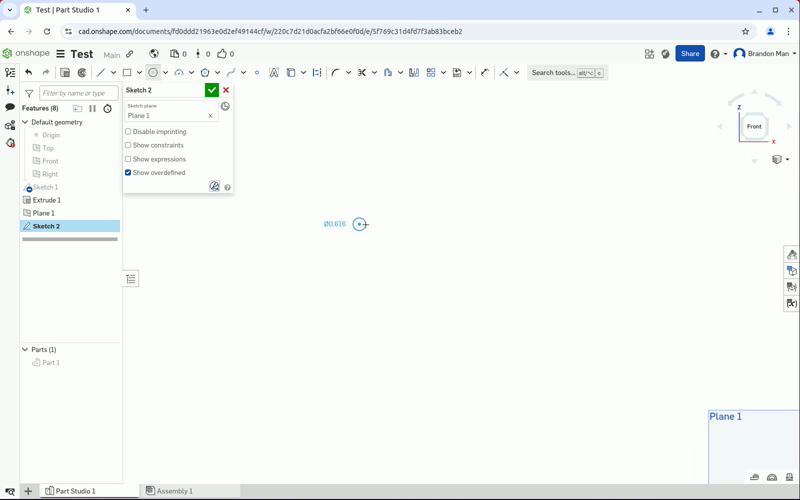
scroll(6)
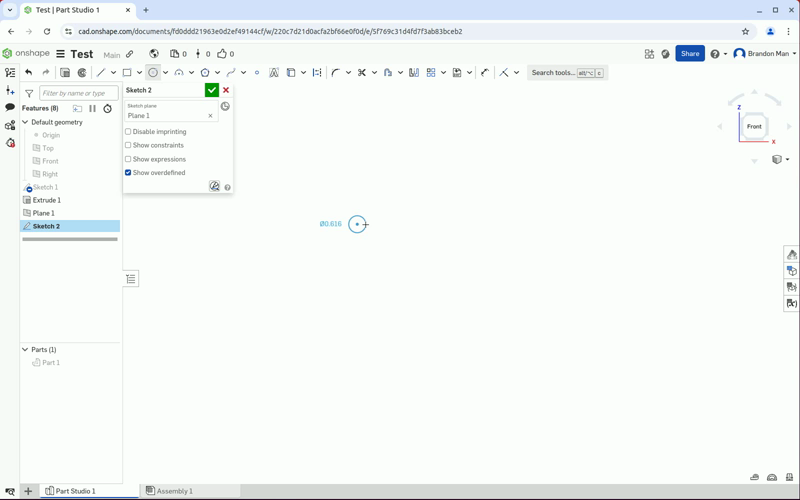
scroll(6)
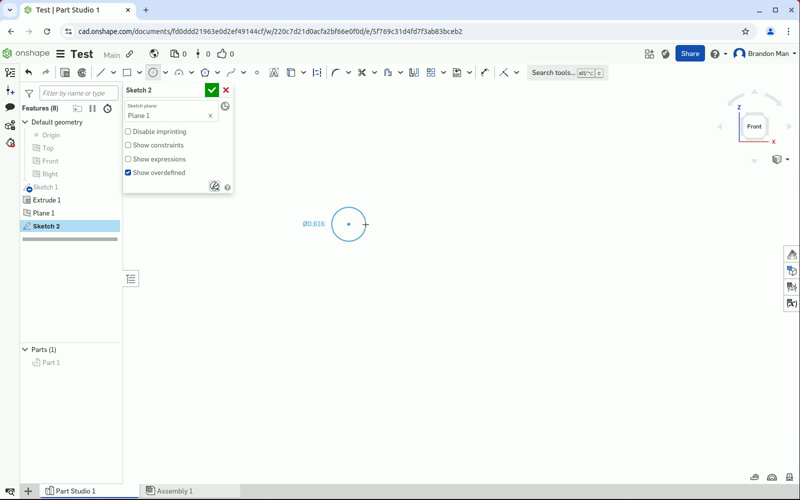
click(365, 224)
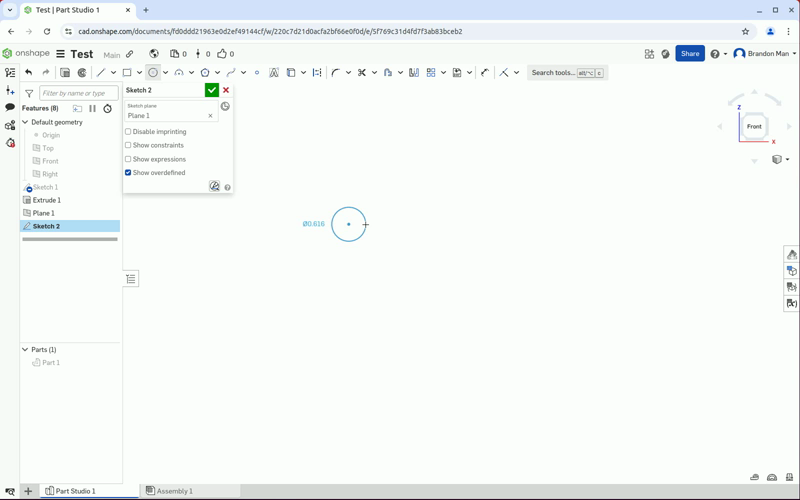
scroll(-6)
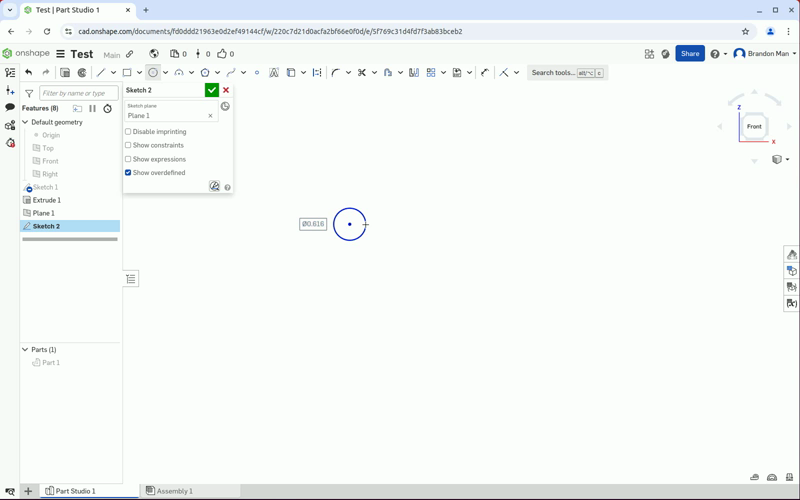
scroll(-6)
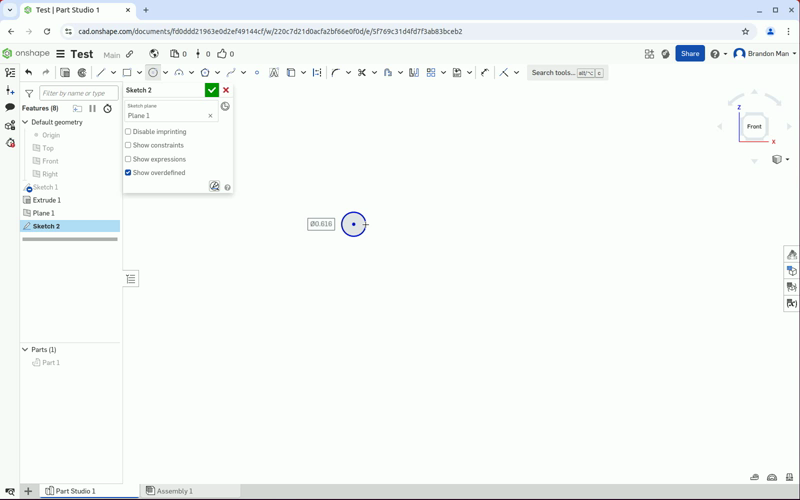
scroll(-6)
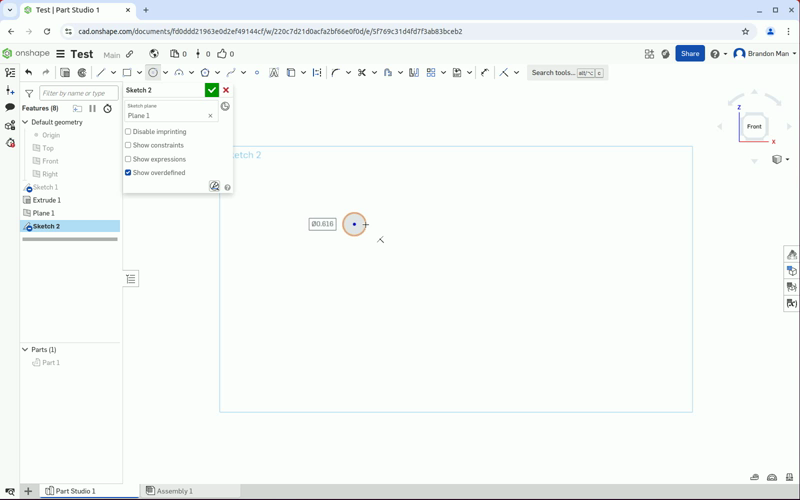
scroll(-6)
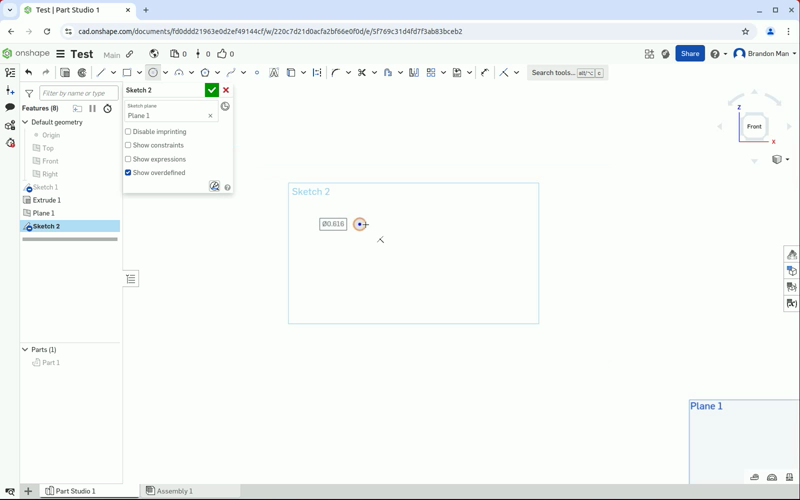
scroll(-6)
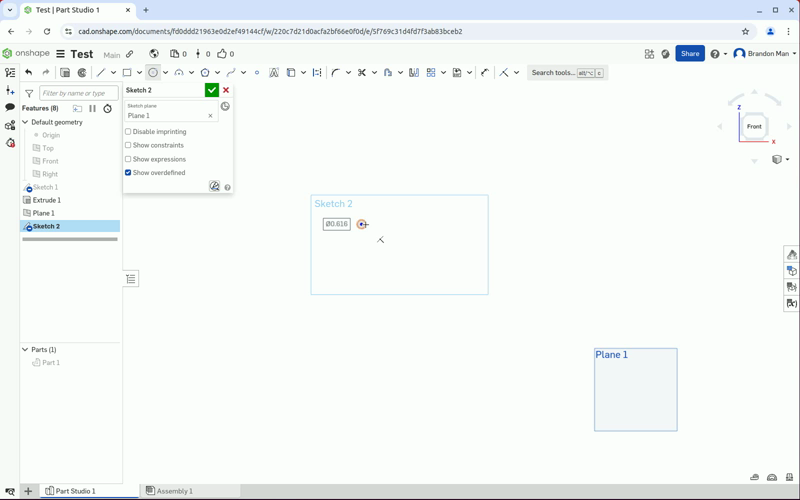
scroll(-6)
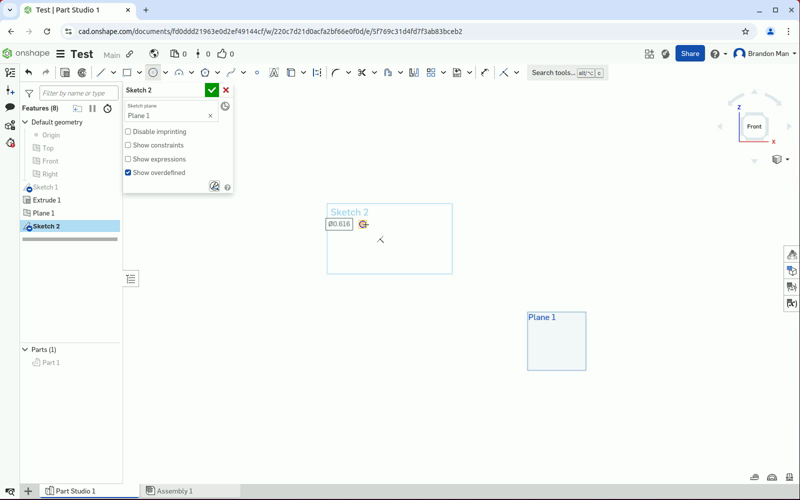
scroll(-6)
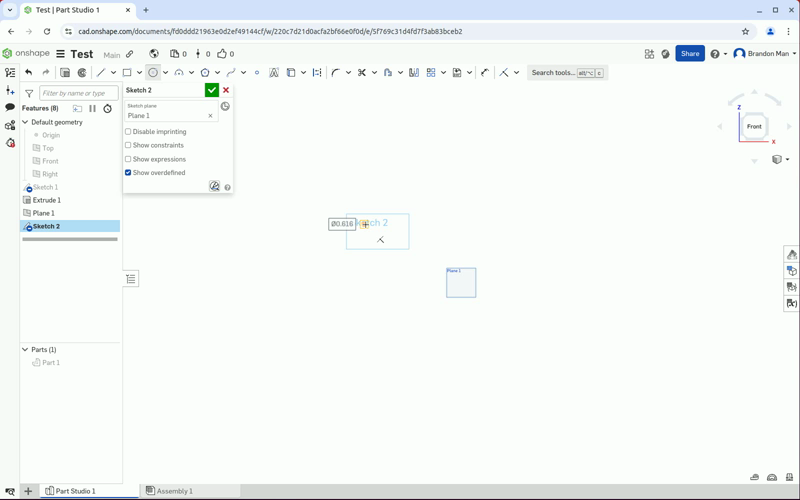
key(esc)
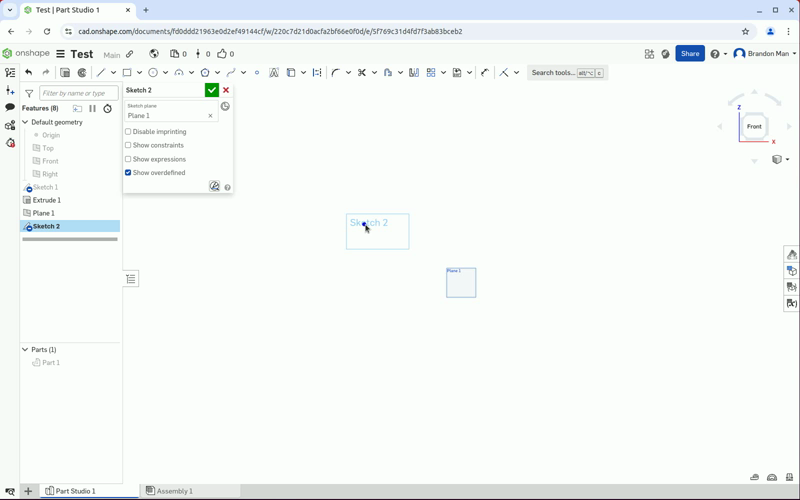
mouse_move(363, 225)
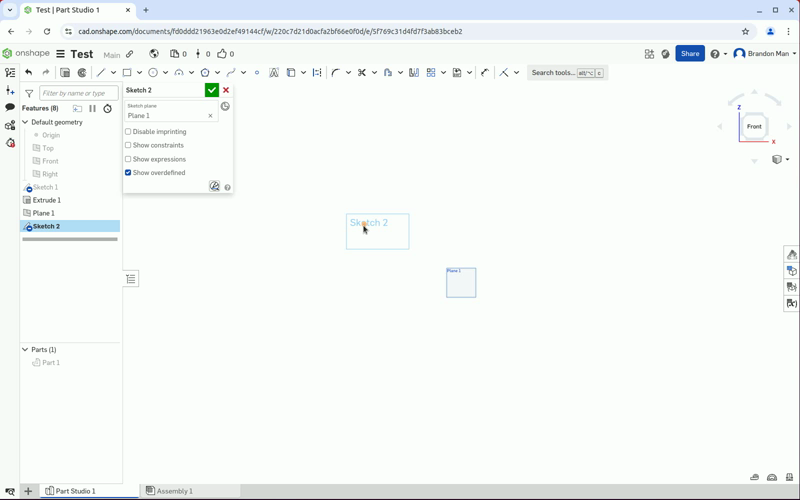
scroll(6)
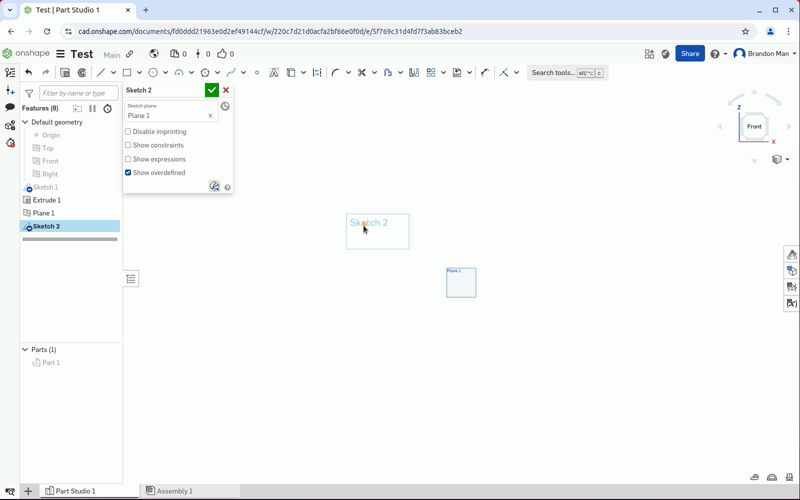
scroll(6)
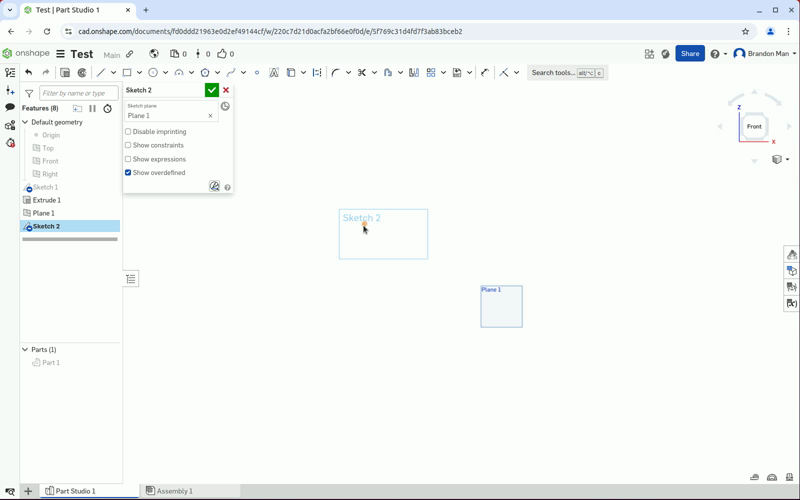
scroll(6)
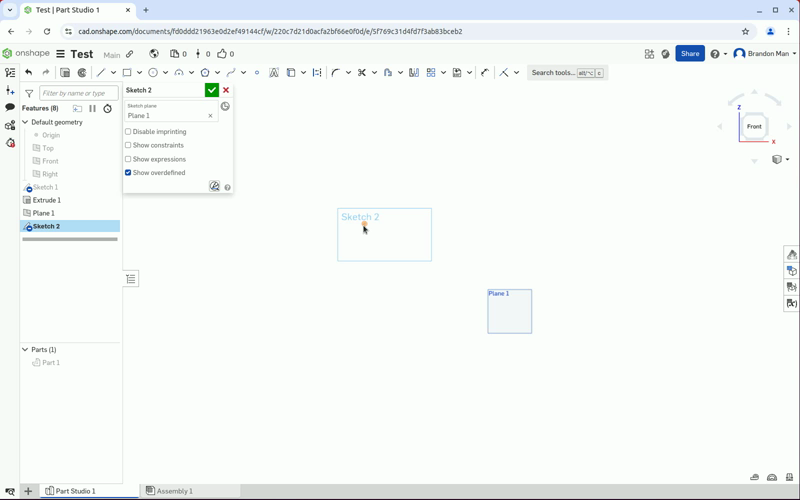
scroll(6)
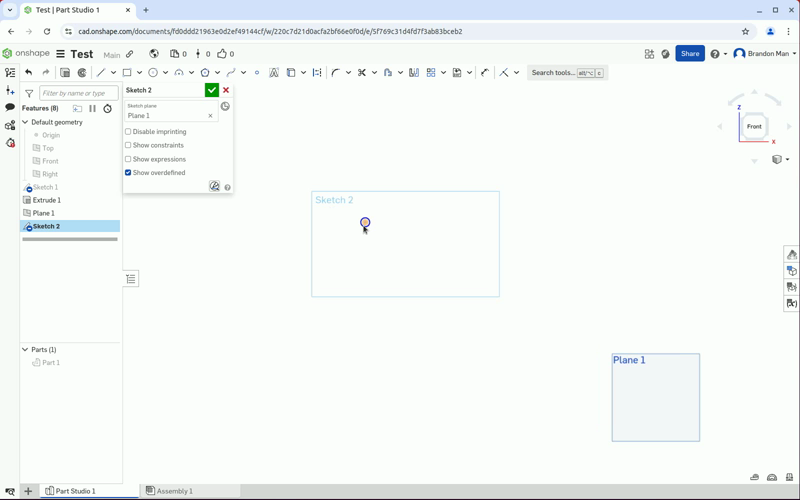
scroll(6)
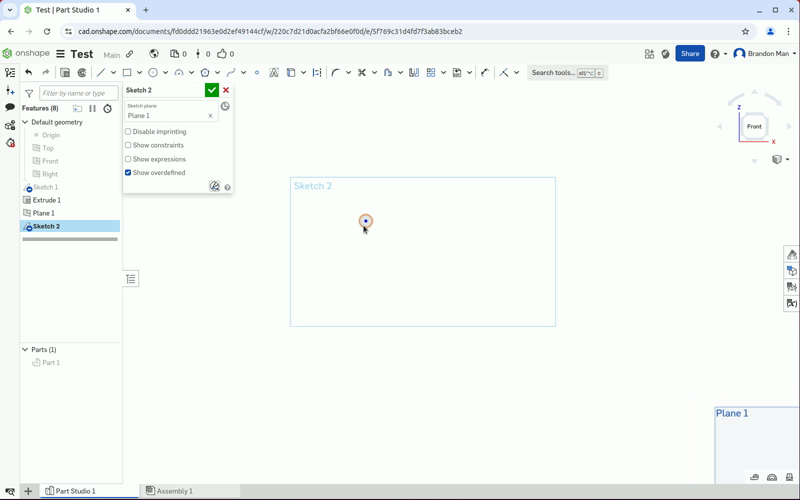
scroll(6)
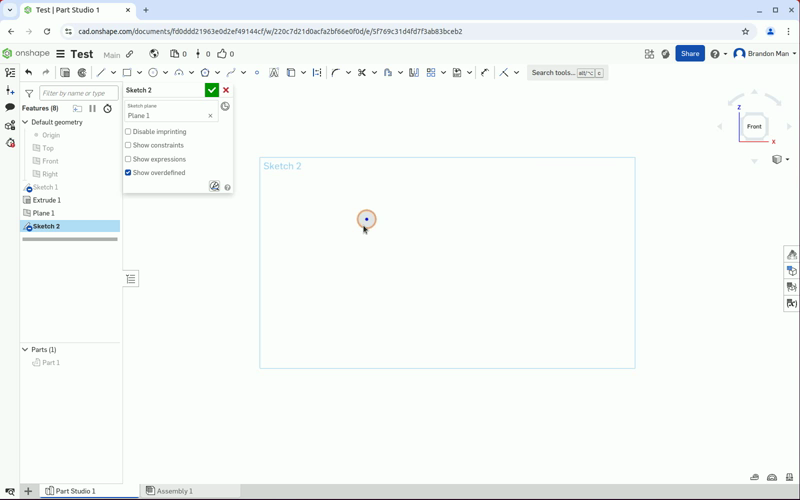
scroll(6)
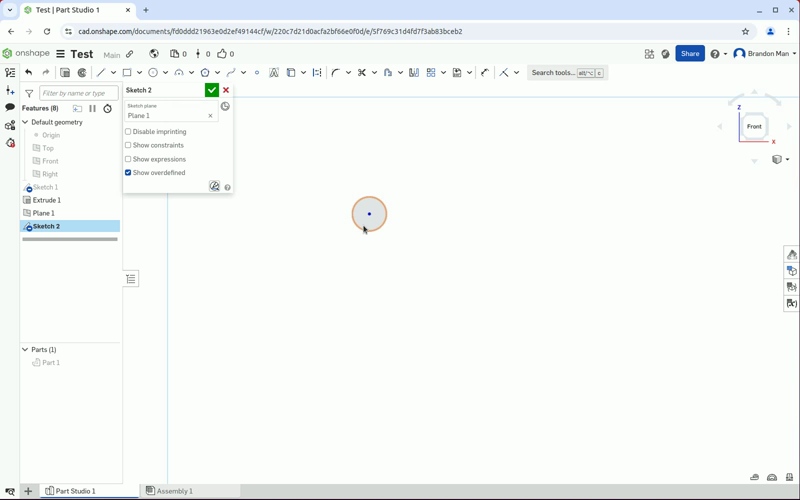
click(363, 225)
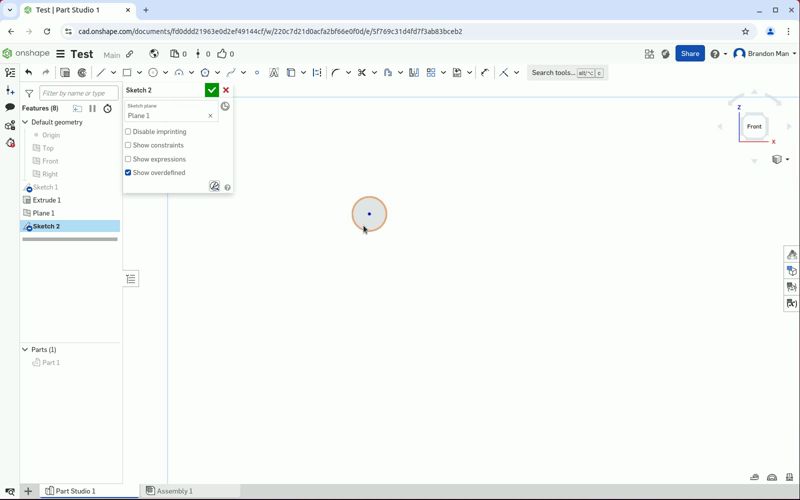
scroll(-6)
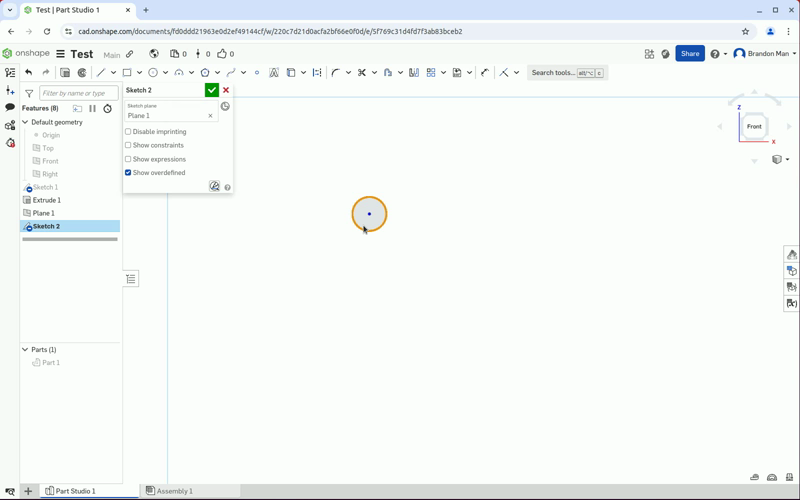
scroll(-6)
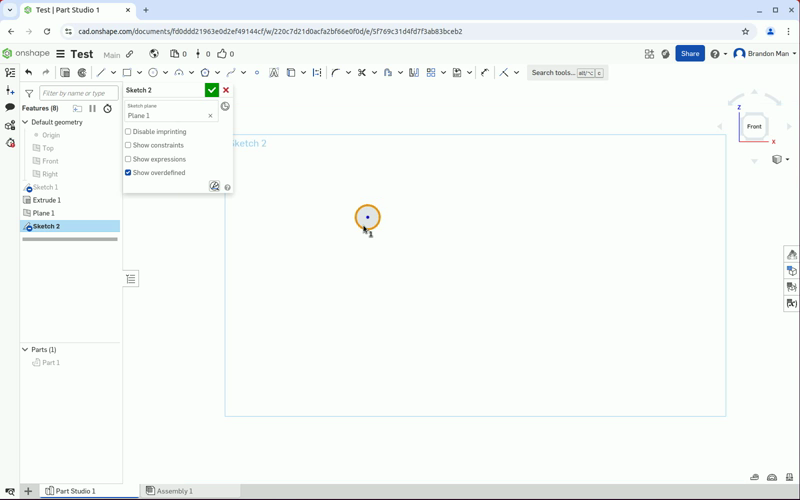
scroll(-6)
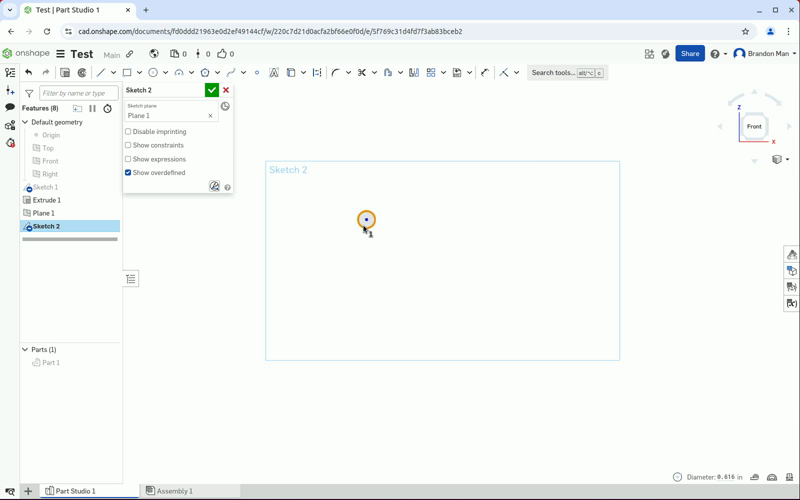
scroll(-6)
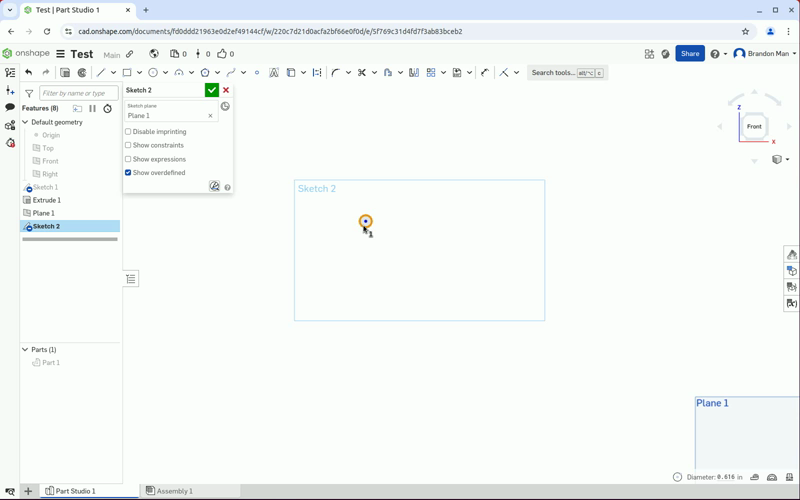
scroll(-6)
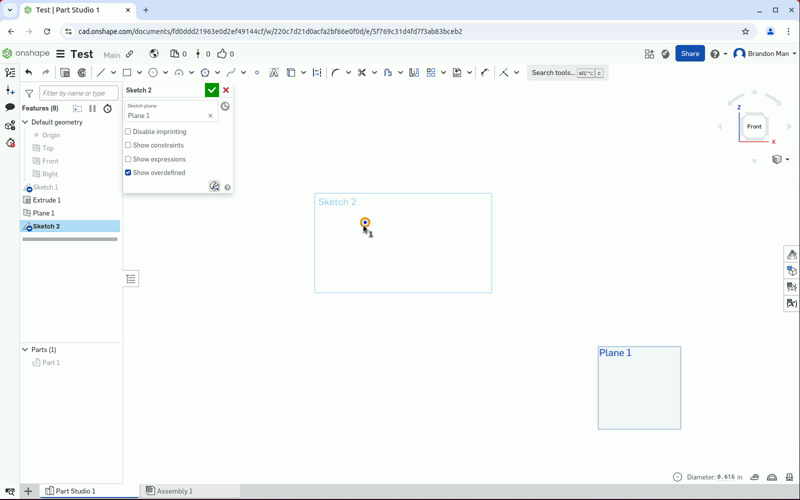
scroll(-6)
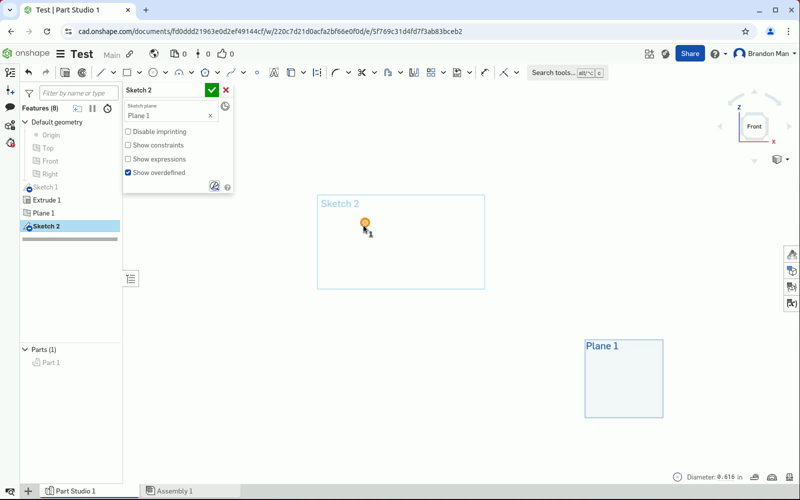
scroll(-6)
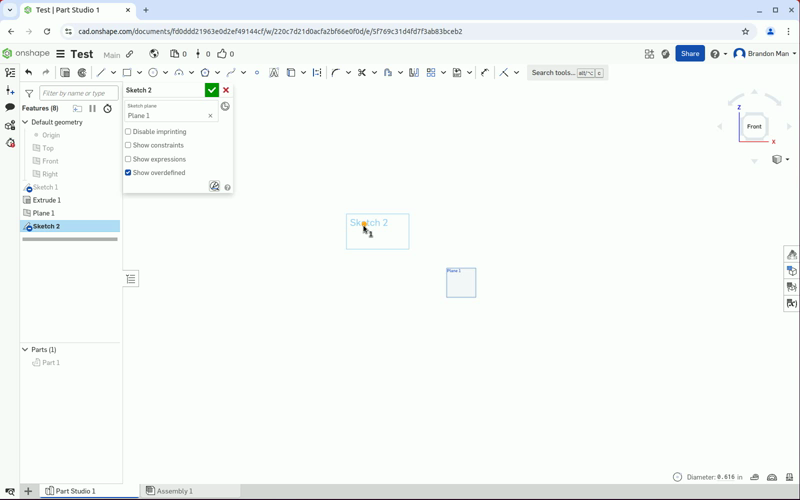
mouse_move(73, 352)
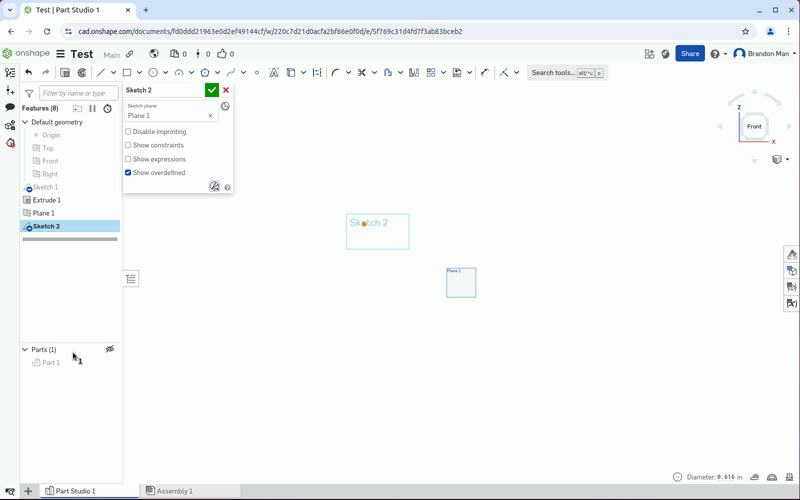
key(shift+y)
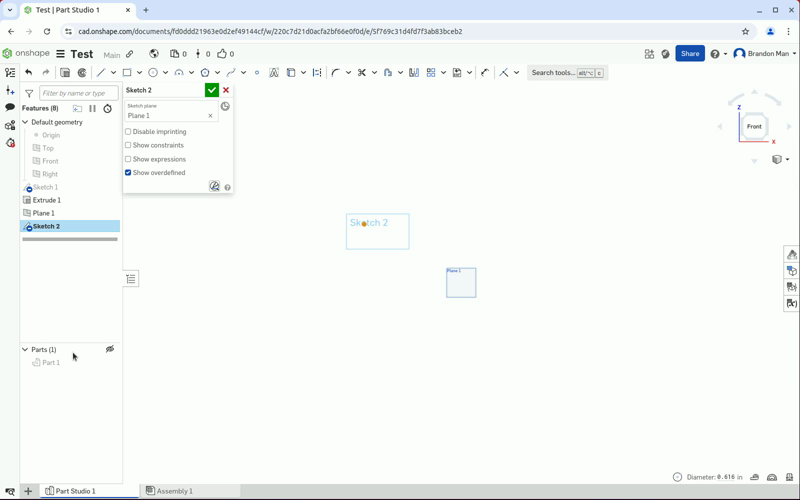
key(shift+e)
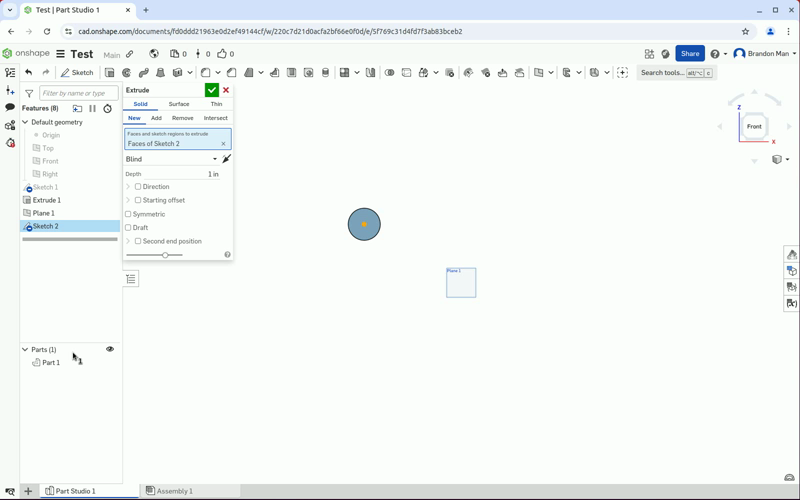
mouse_move(143, 106)
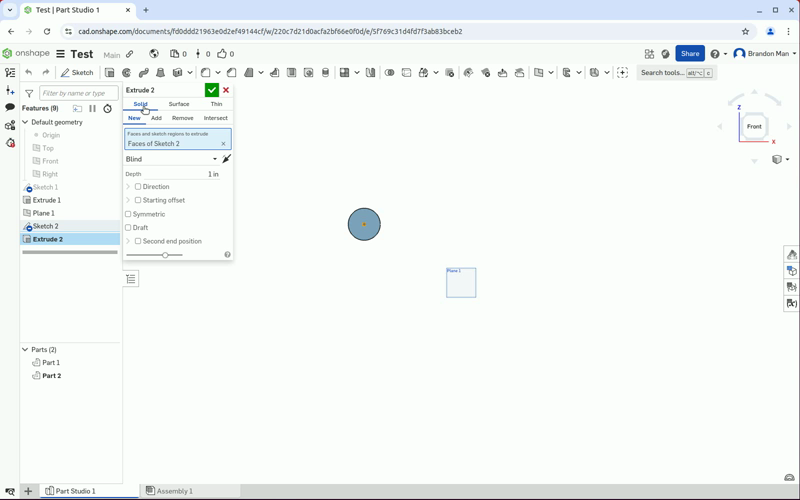
click(143, 106)
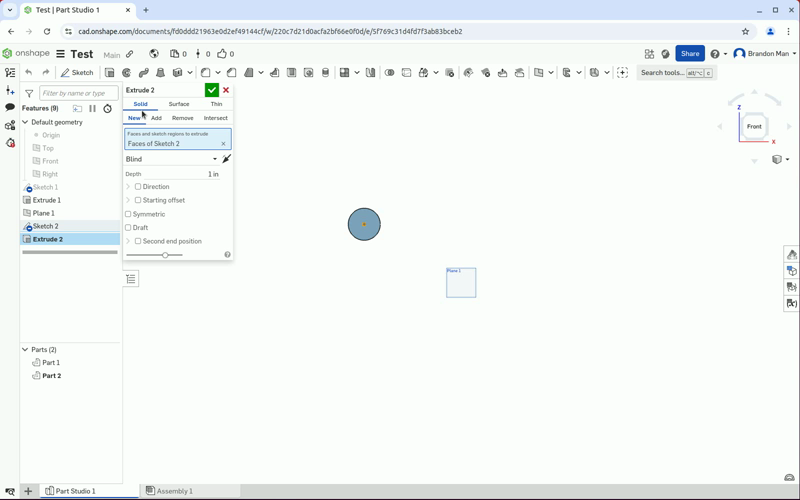
mouse_move(137, 120)
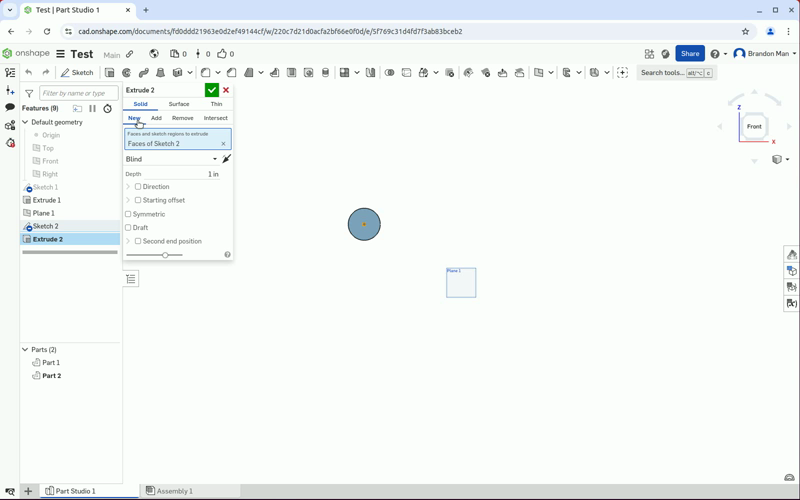
click(137, 120)
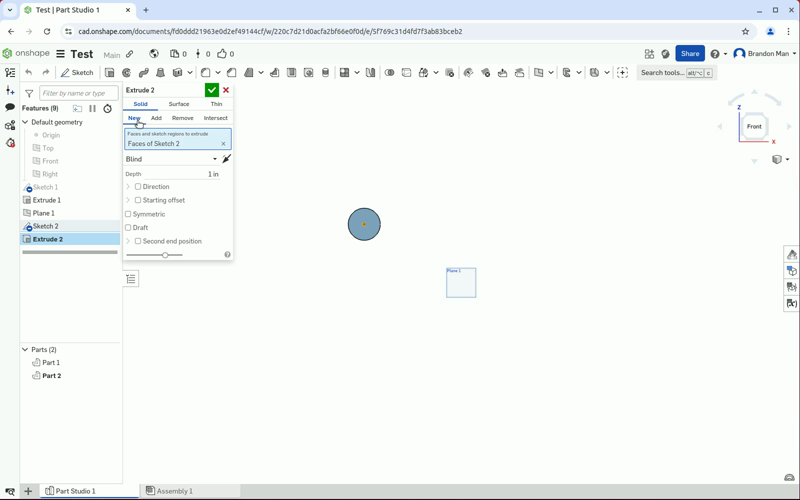
key(tab, 4)
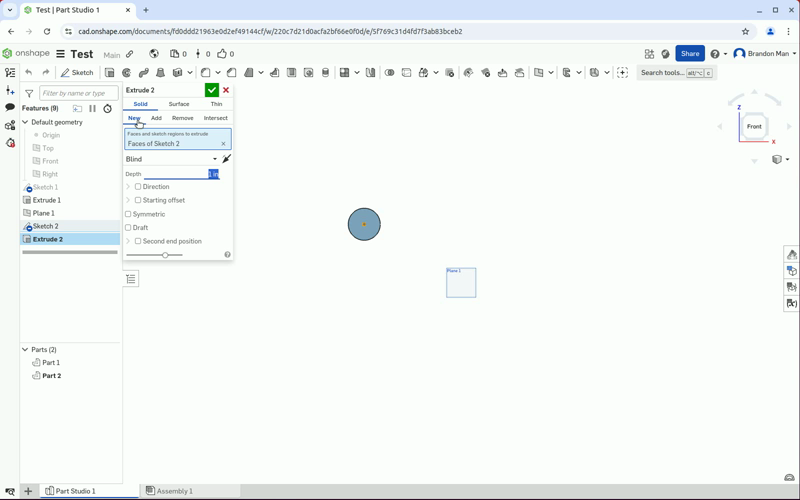
text(1.204)
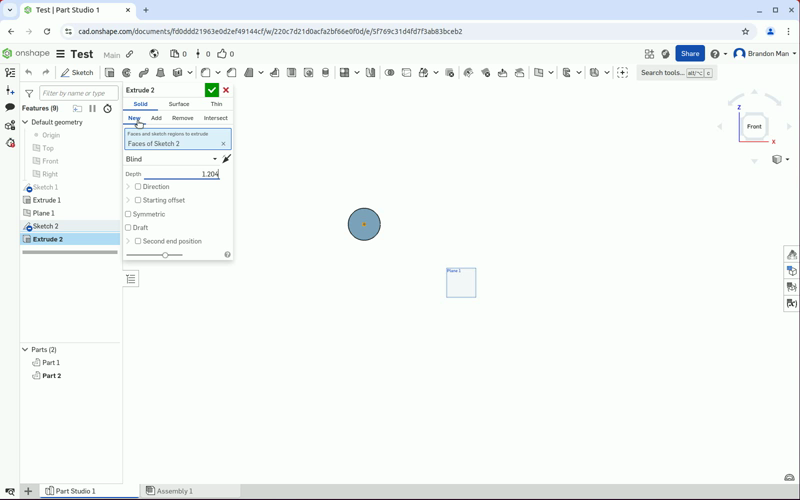
key(enter)
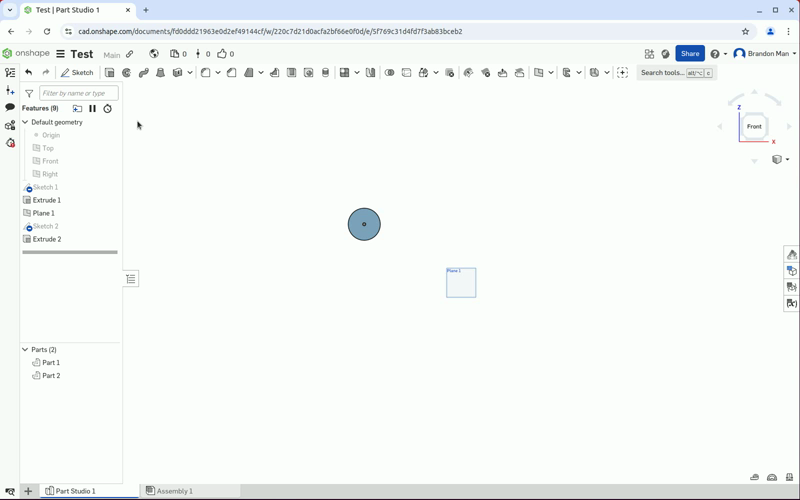
key(shift+h)
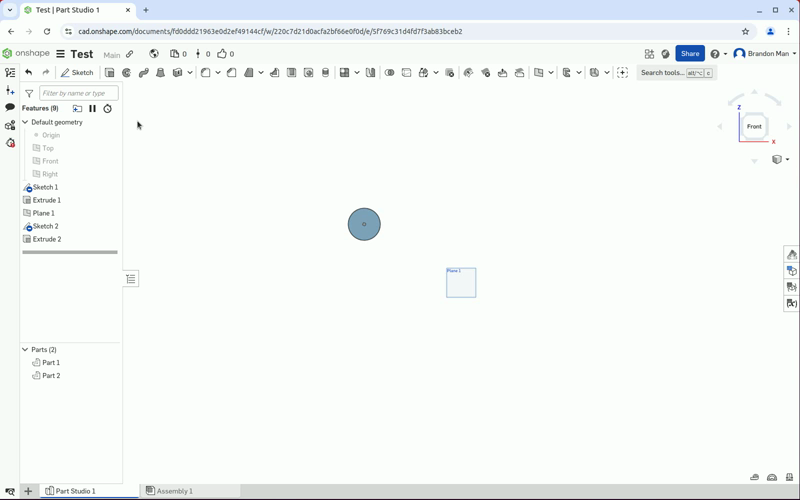
key(shift+h)
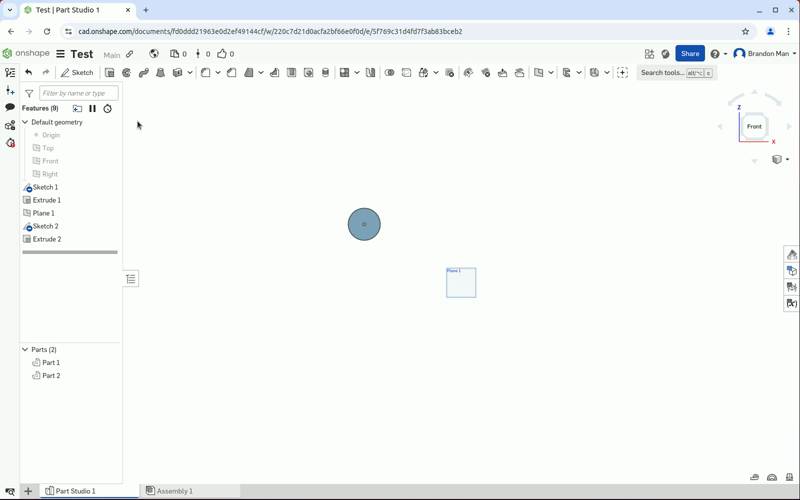
key(shift+7)
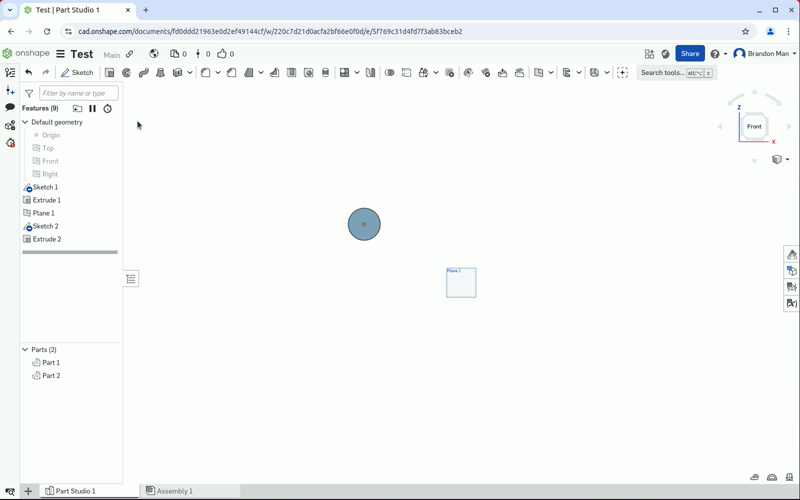
key(left, 2)
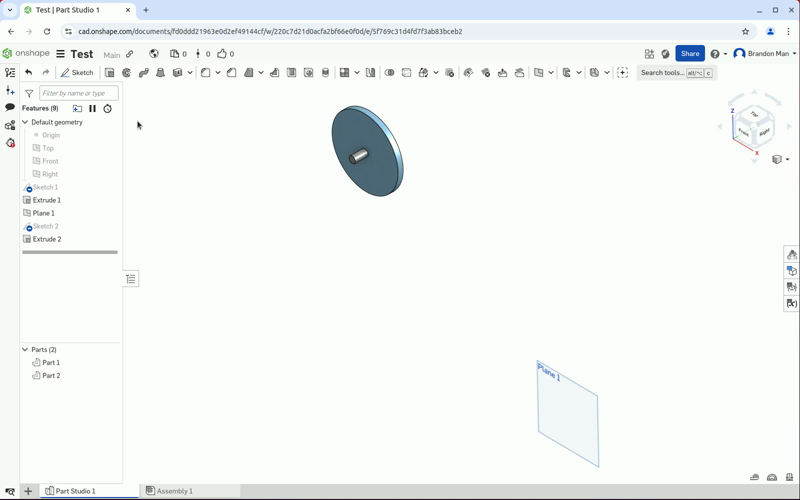
key(down, 2)
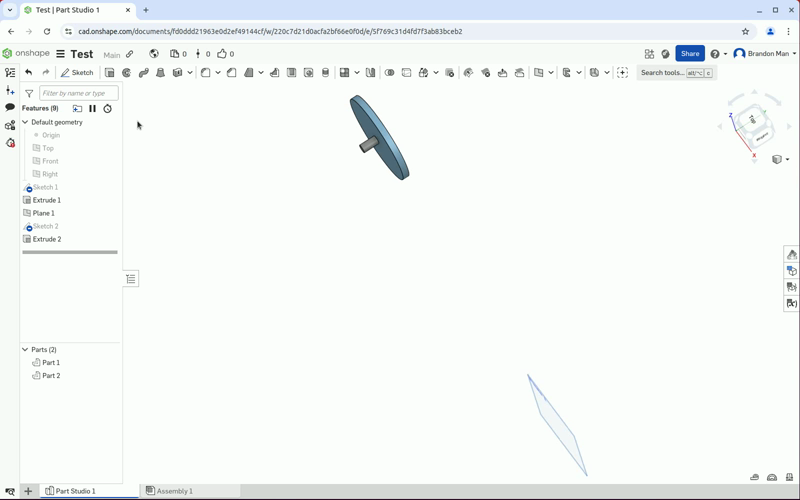
key(up, 2)
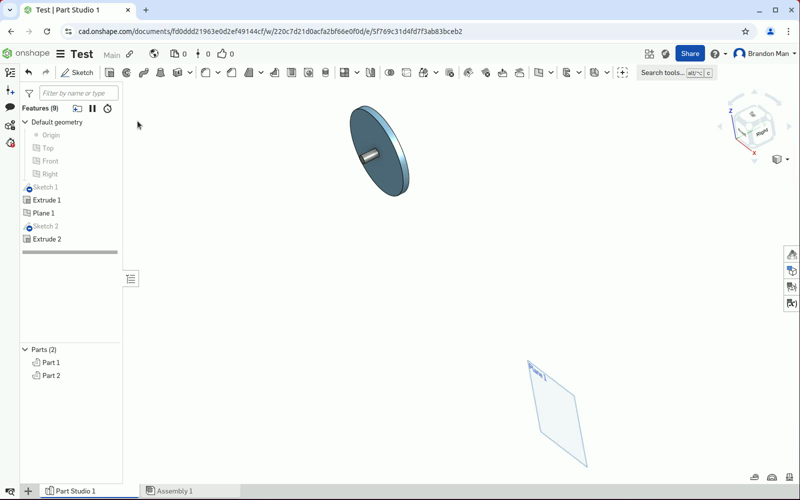
key(right, 2)
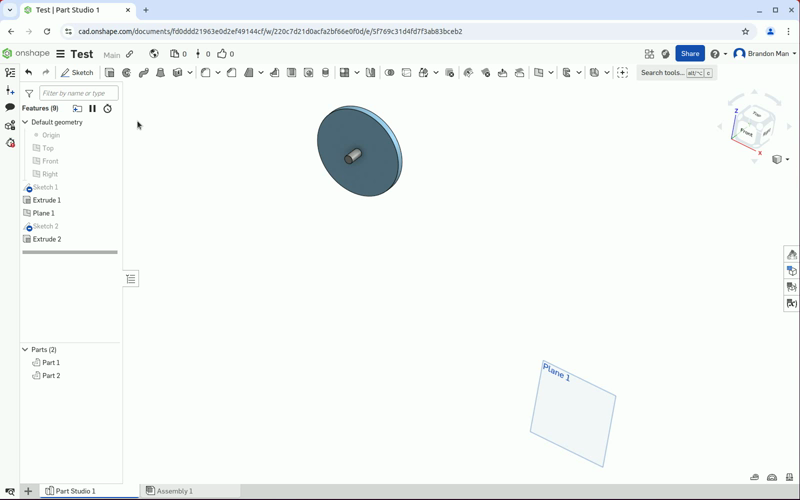
mouse_move(73, 189)
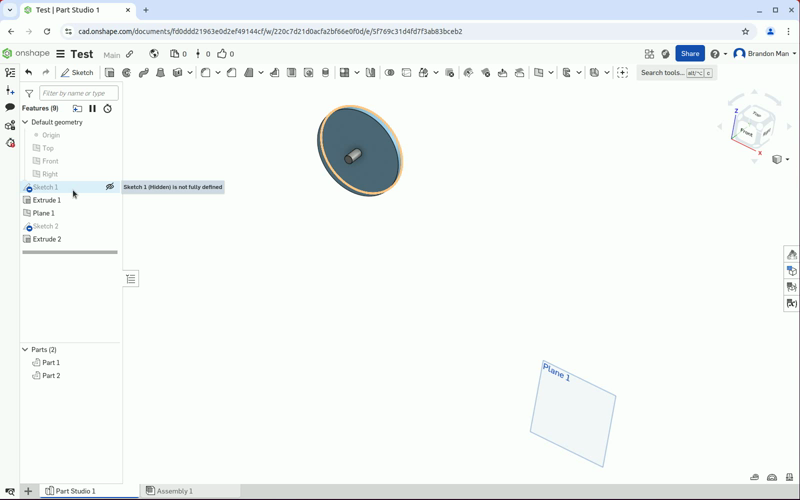
click(73, 189)